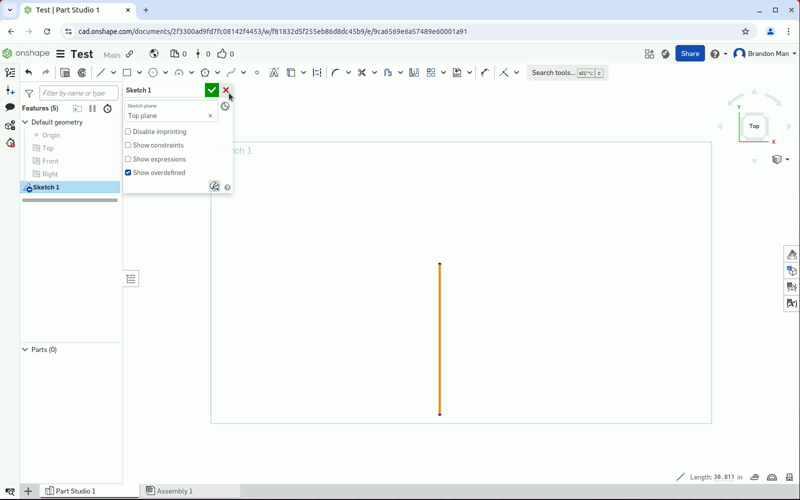
key(shift+h)
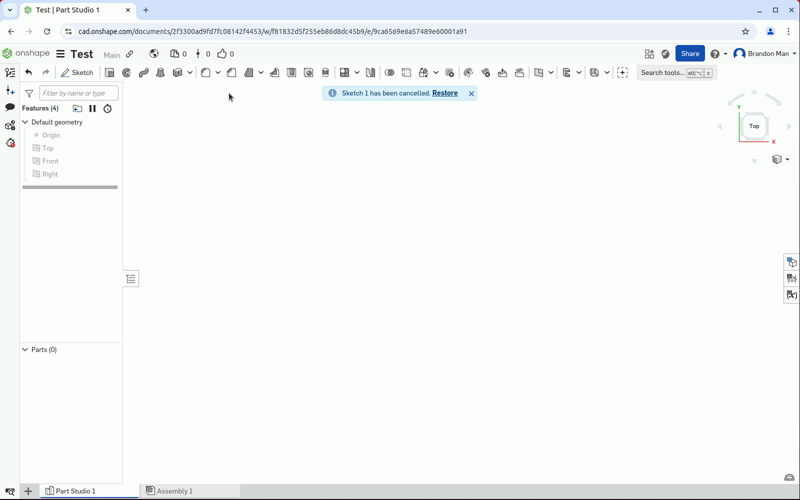
mouse_move(73, 352)
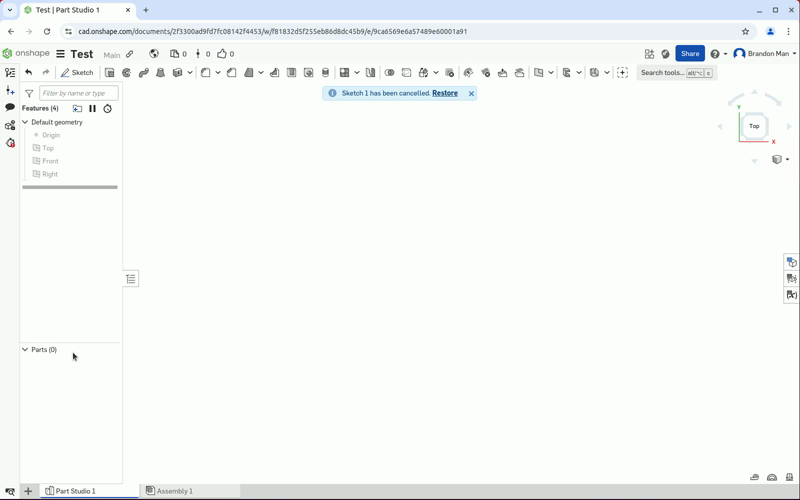
key(y)
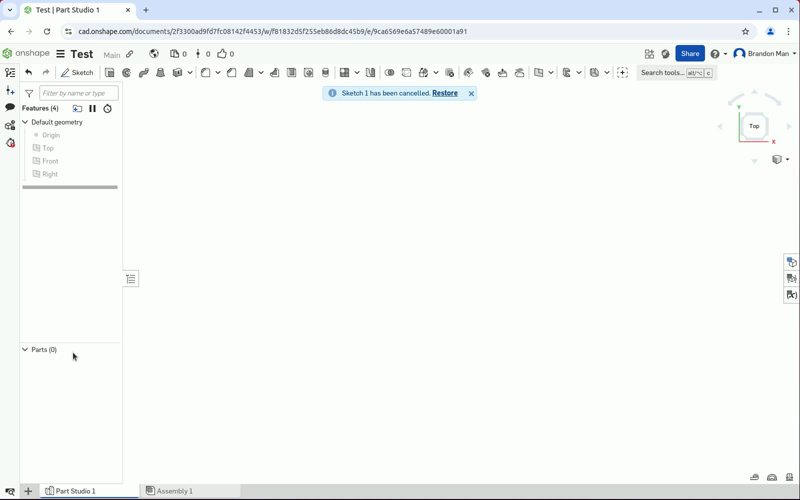
key(shift+p)
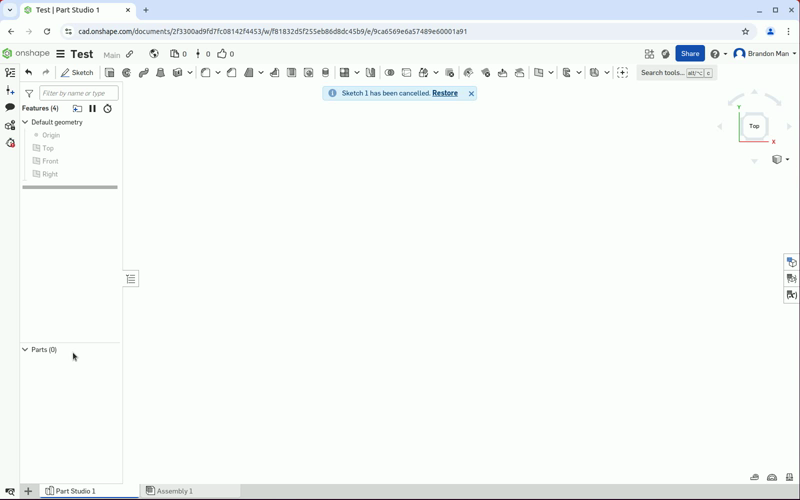
key(space)
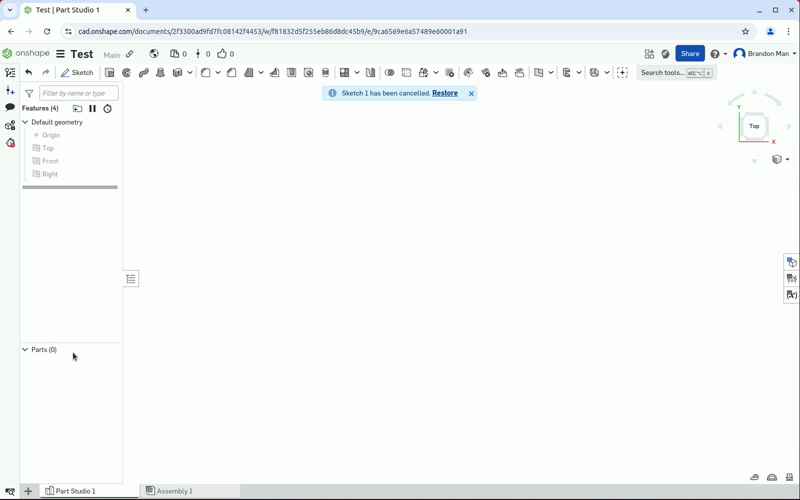
key_down(shift)
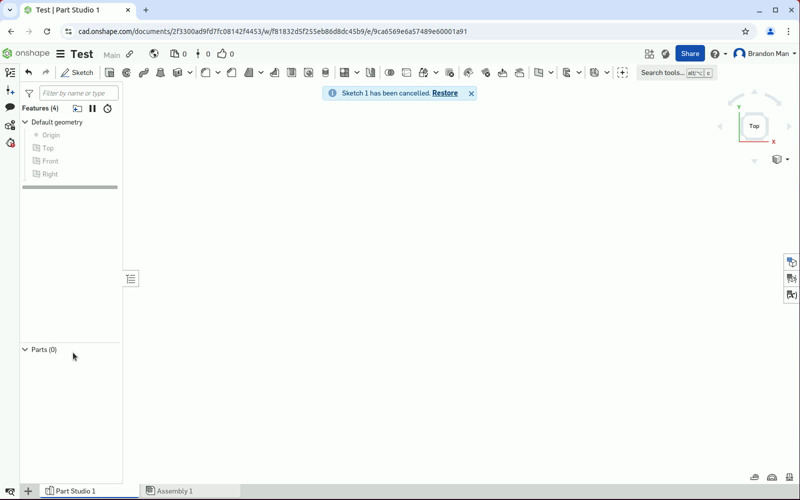
key(up)
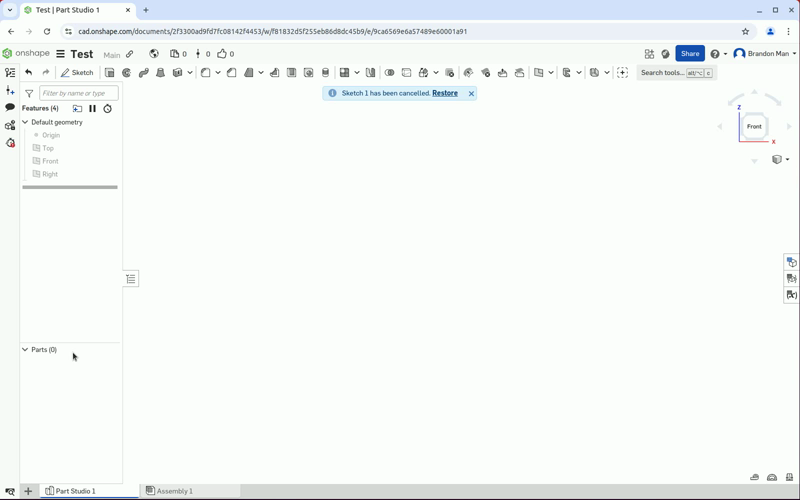
key_up(shift)
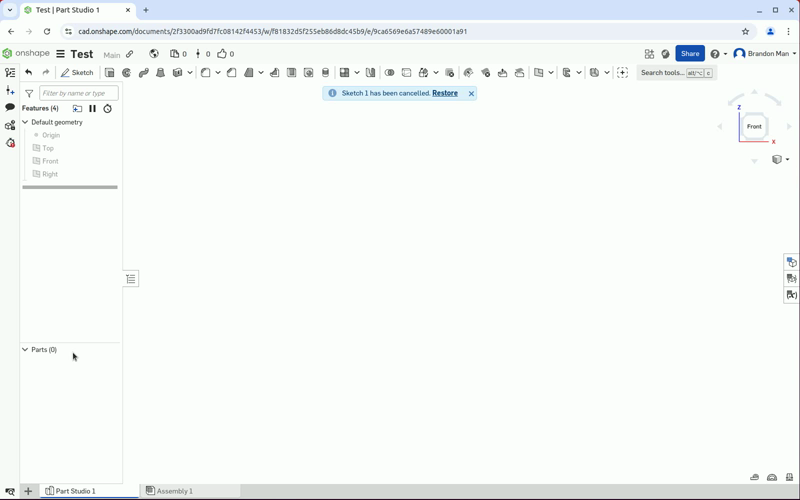
key(space)
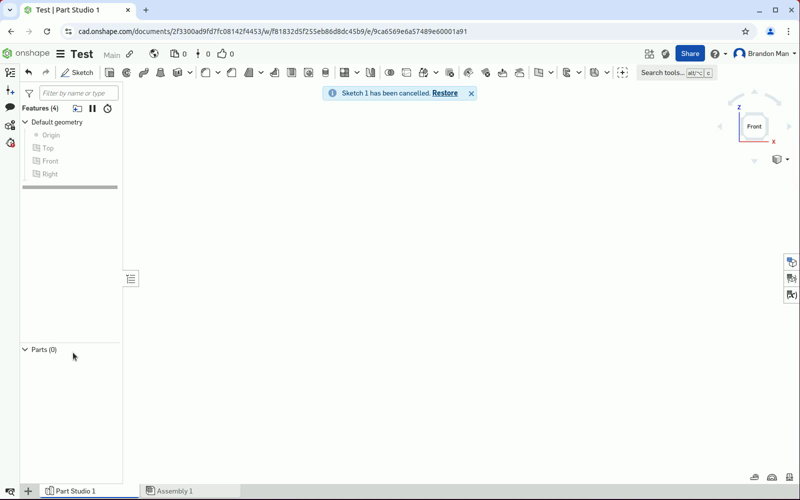
key_down(shift)
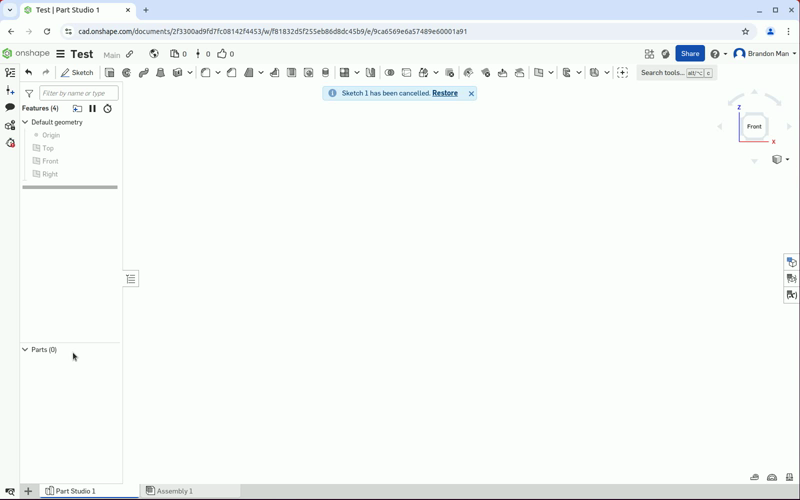
key(left)
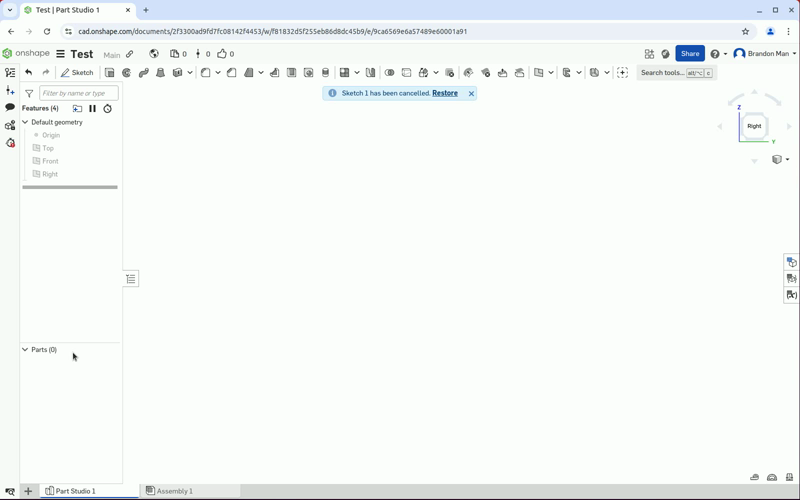
key_up(shift)
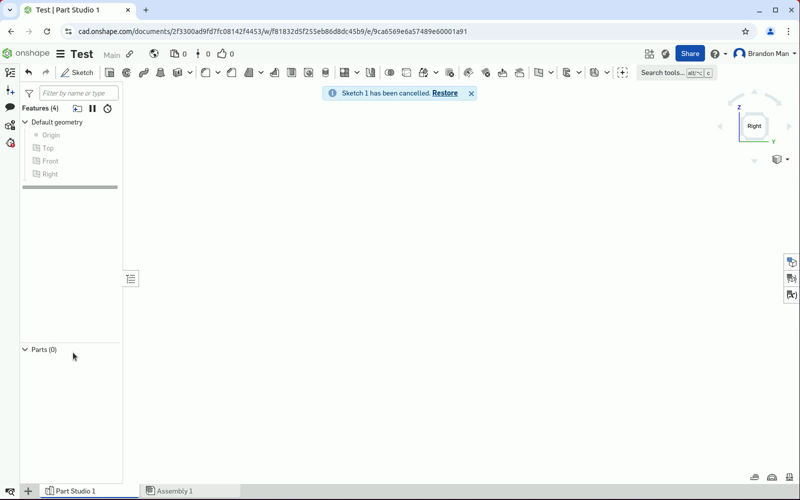
mouse_move(73, 352)
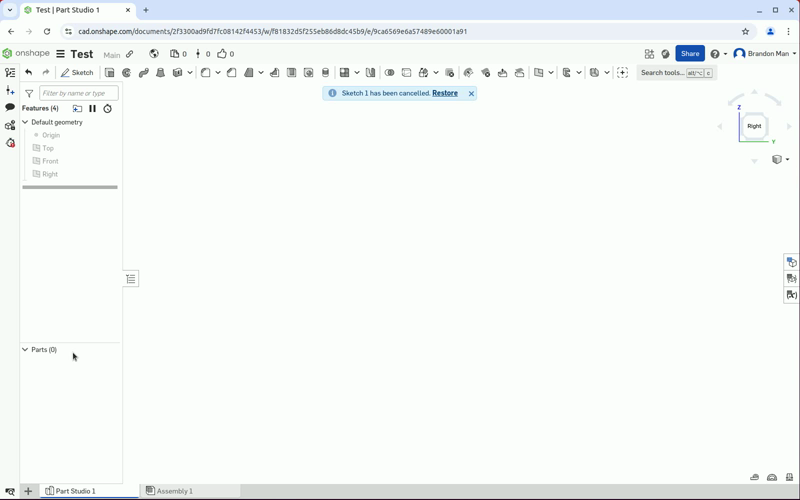
key(shift+y)
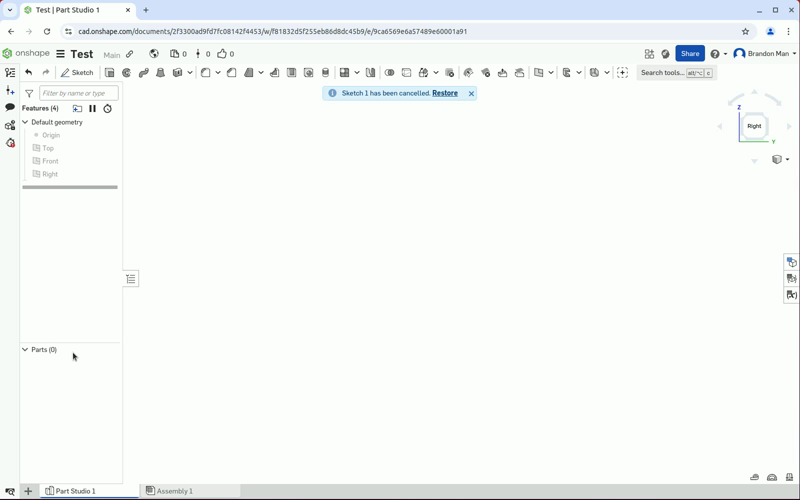
key(shift+s)
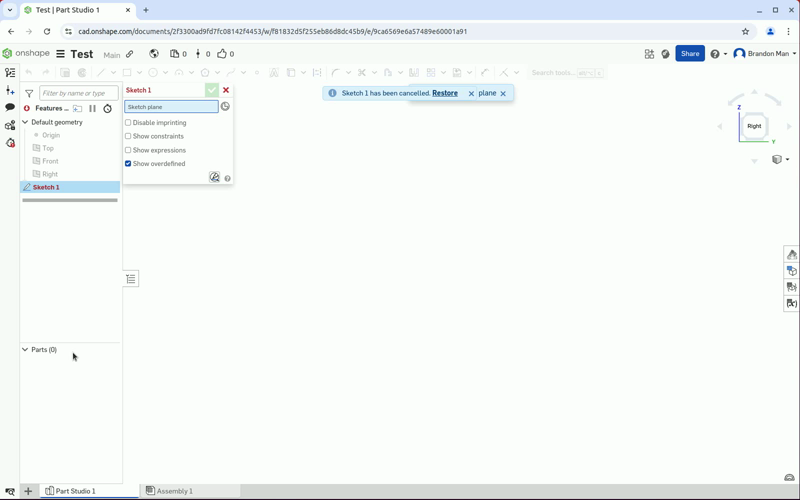
mouse_move(73, 176)
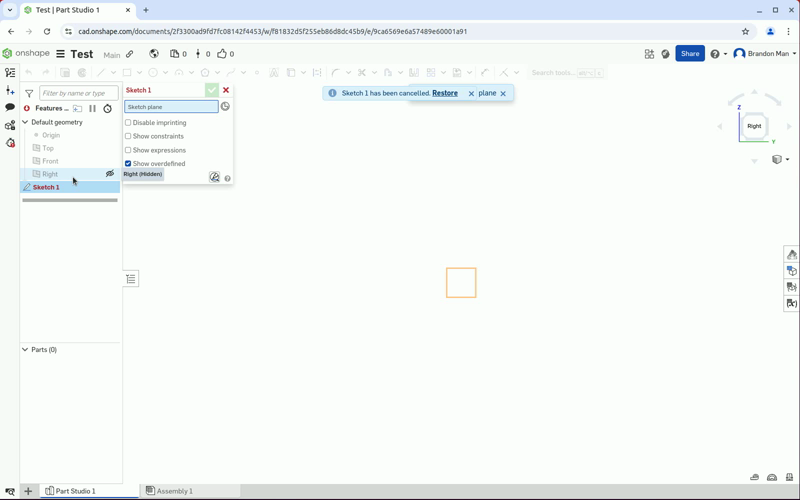
click(73, 176)
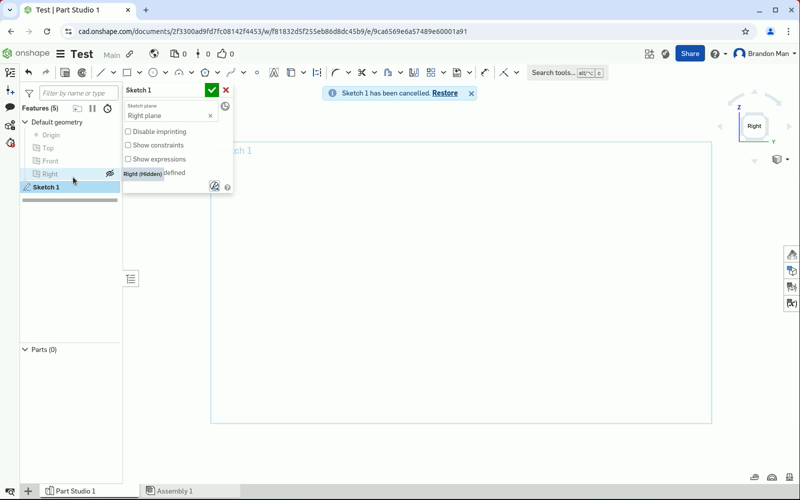
mouse_move(73, 352)
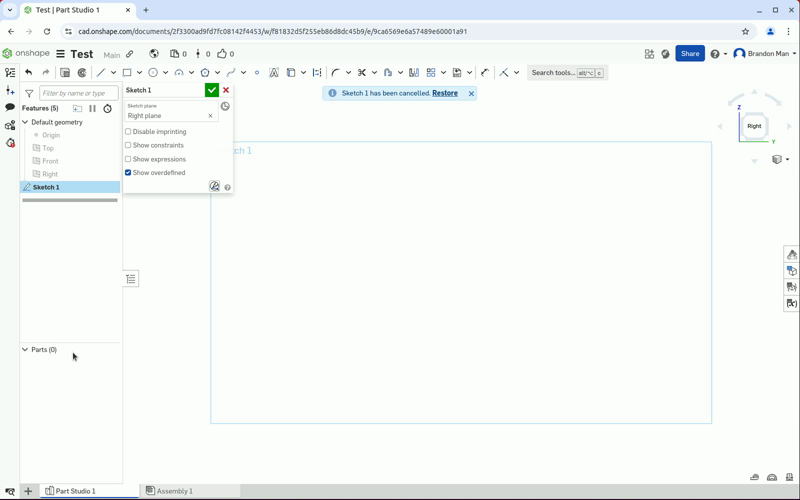
key(y)
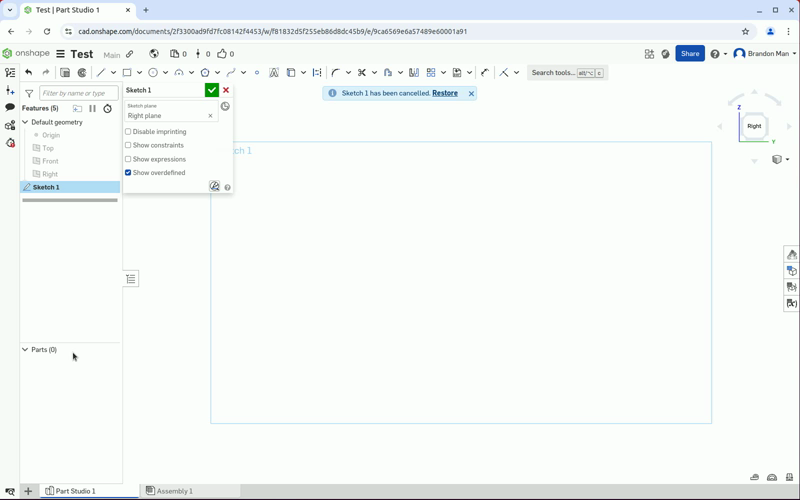
key(l)
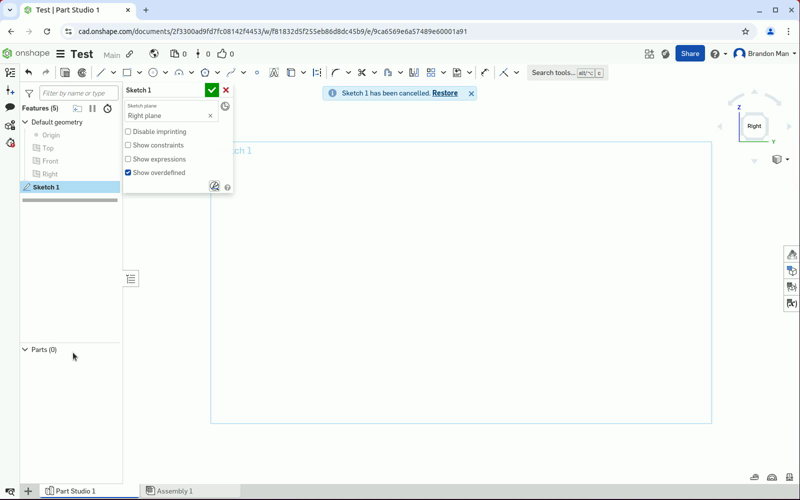
key_down(shift)
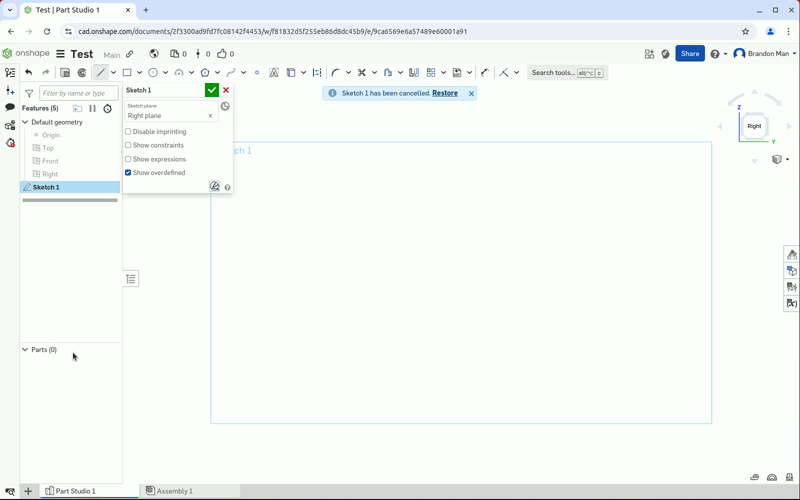
mouse_move(460, 282)
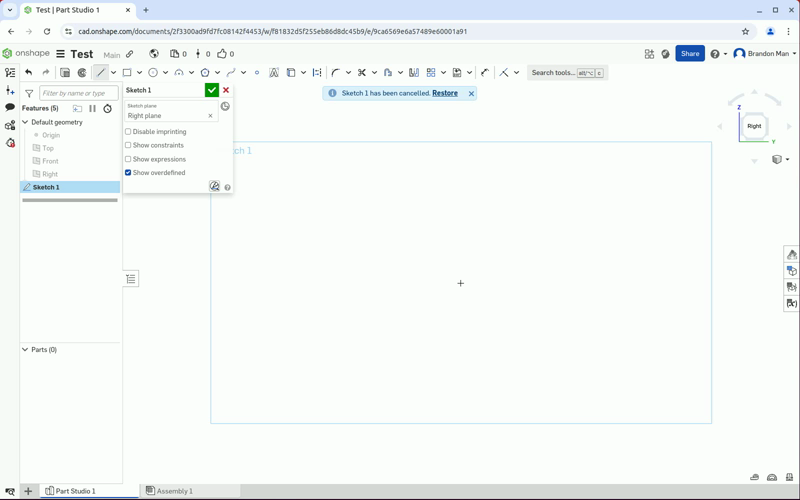
click(460, 282)
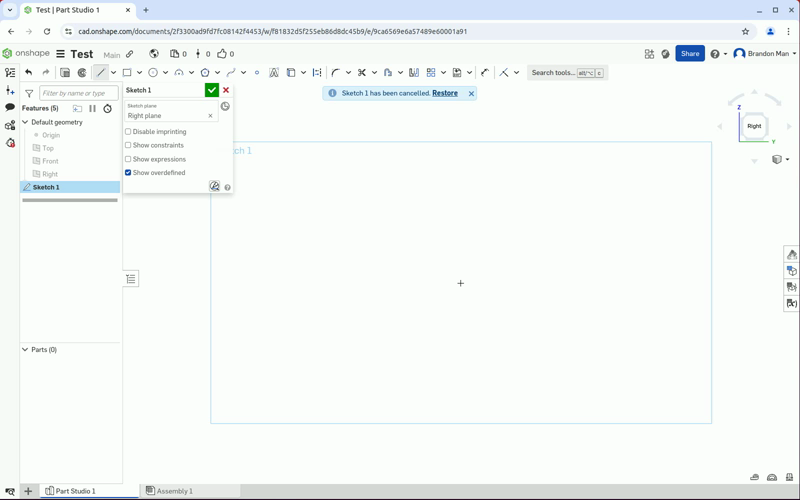
key_up(shift)
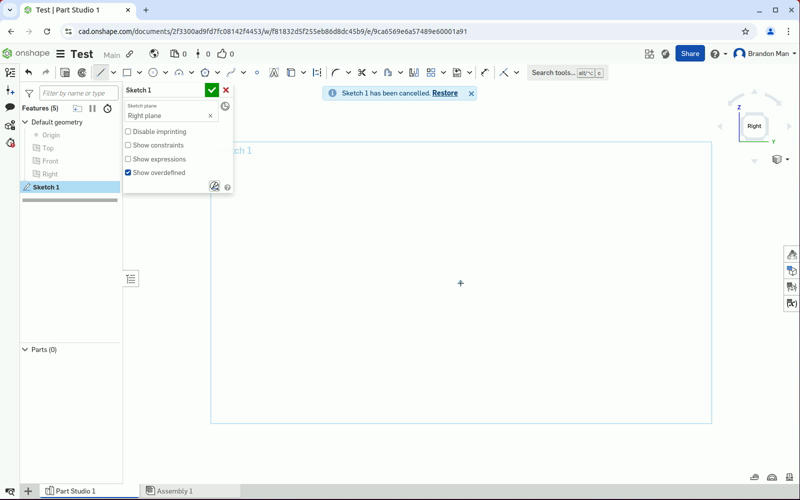
key_down(shift)
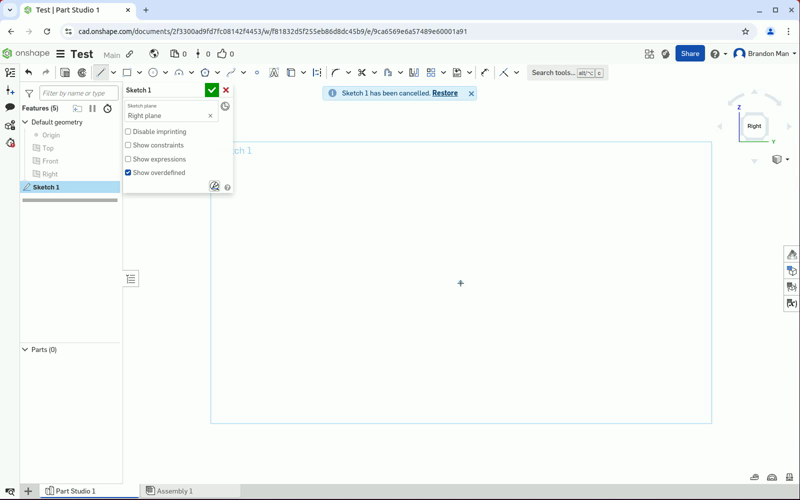
mouse_move(490, 282)
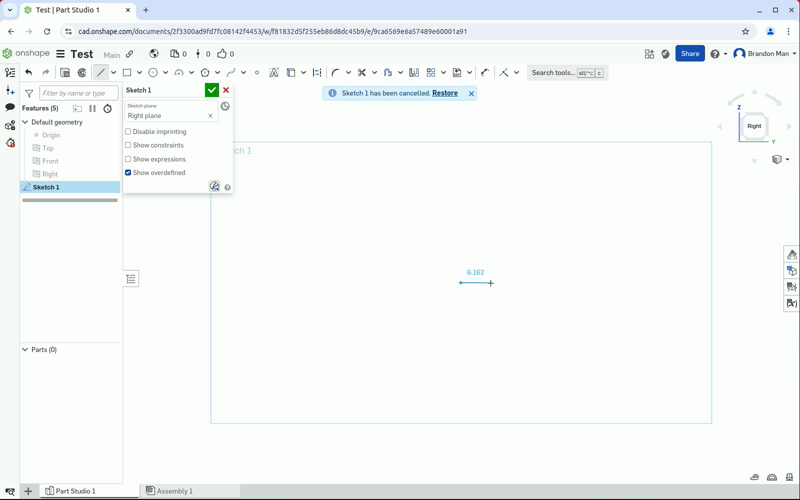
mouse_move(480, 282)
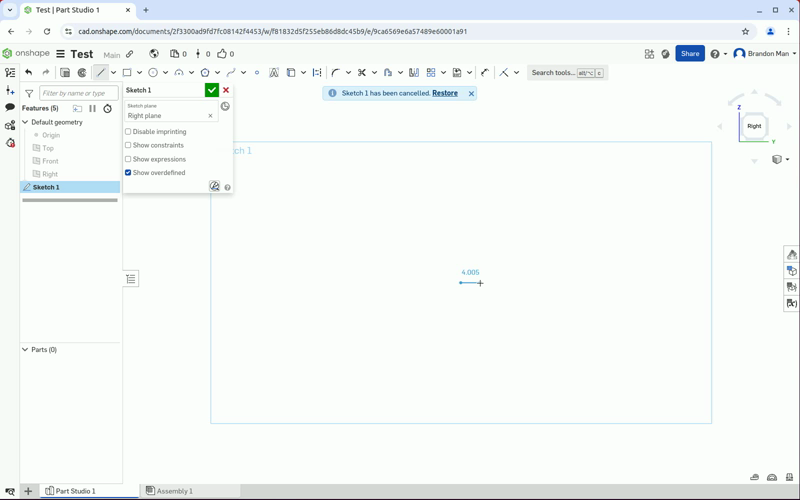
click(480, 282)
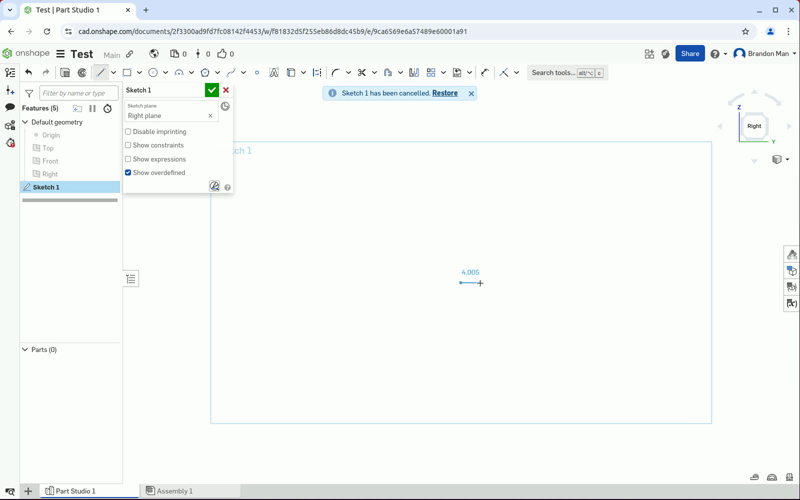
key_up(shift)
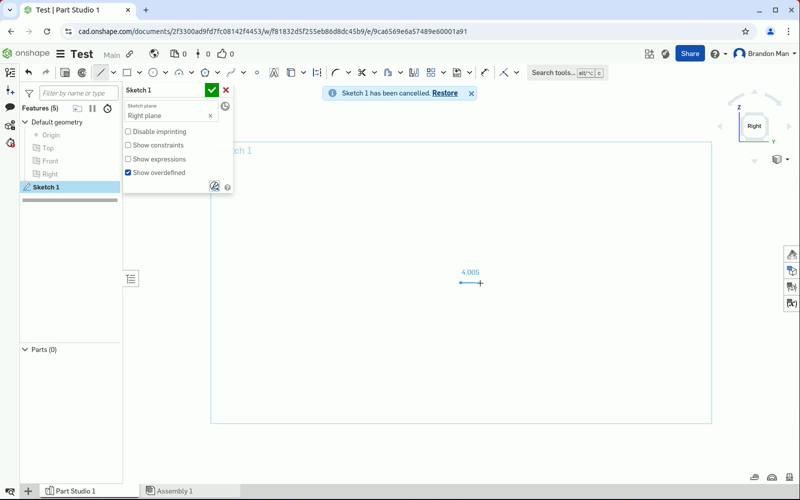
key_down(shift)
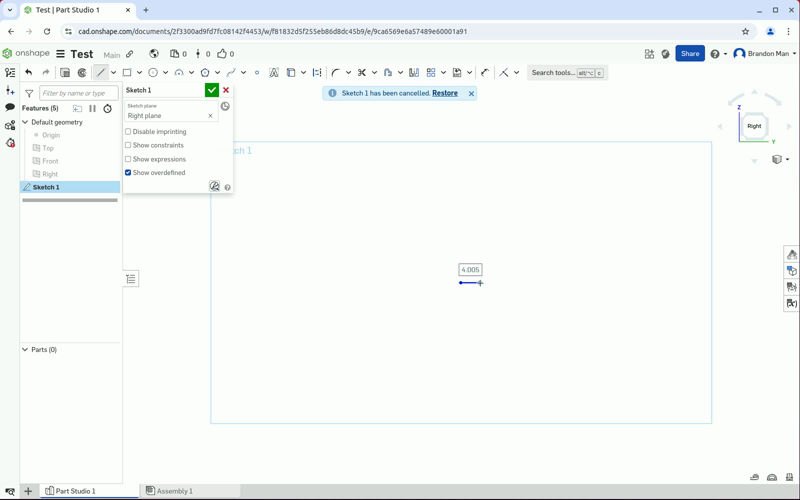
mouse_move(510, 282)
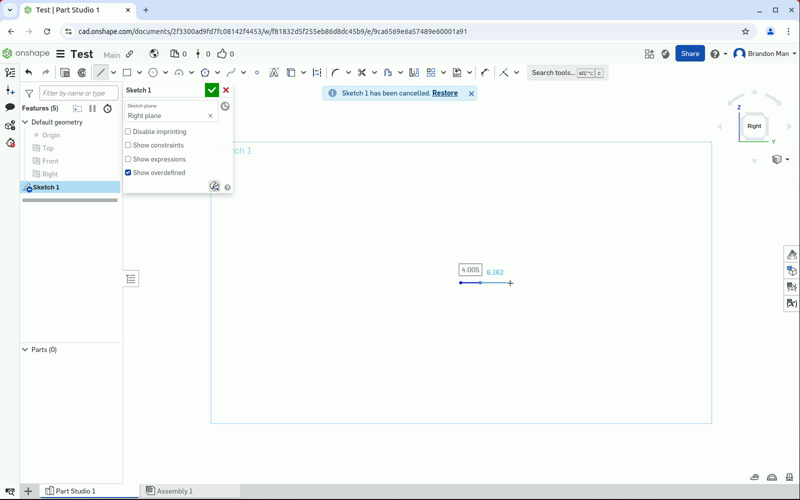
mouse_move(480, 263)
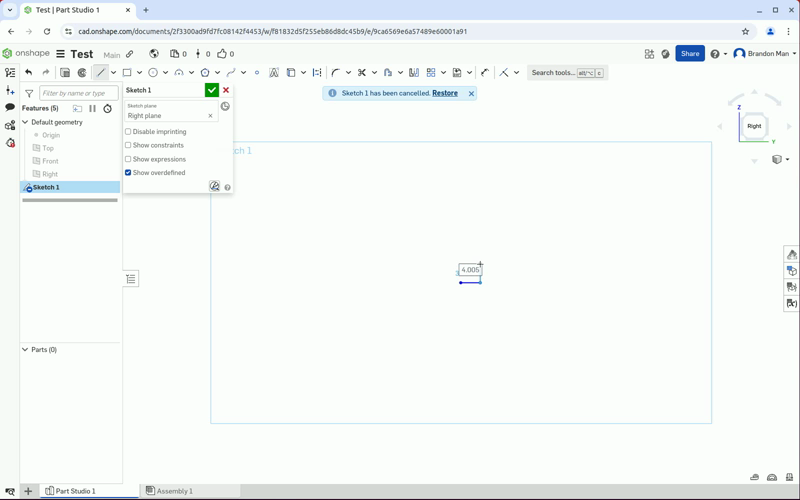
click(480, 263)
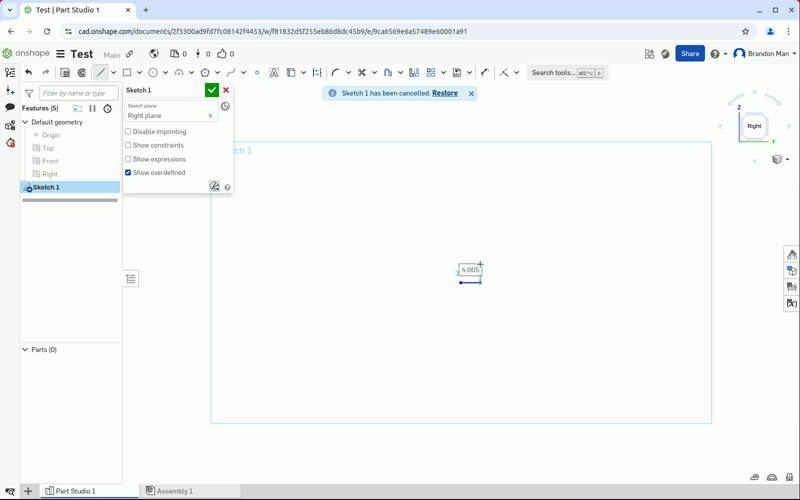
key_up(shift)
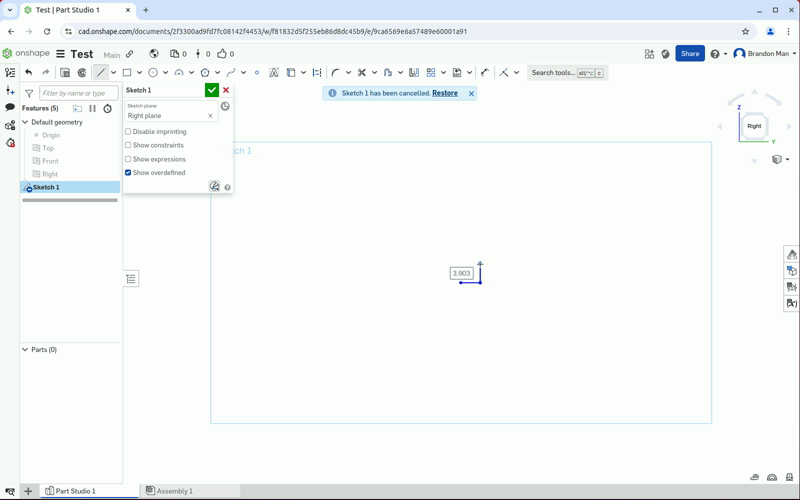
key_down(shift)
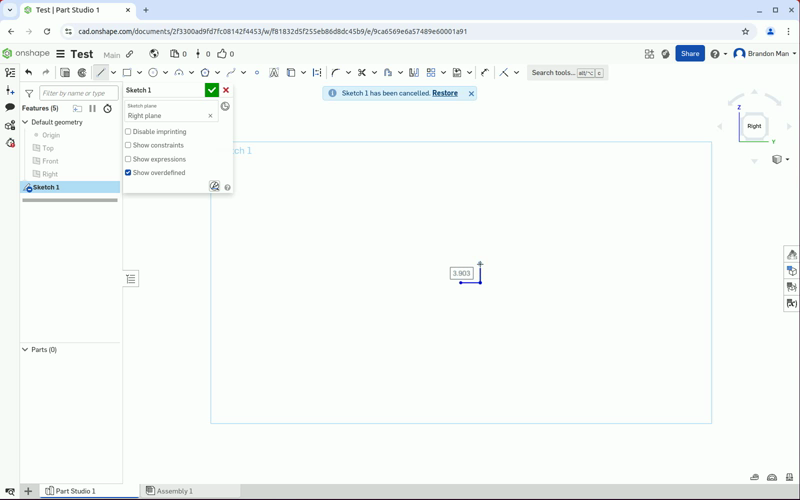
mouse_move(510, 263)
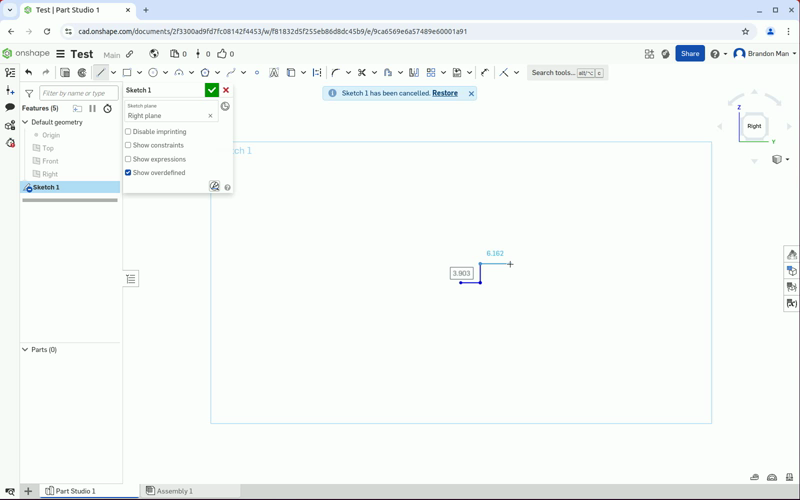
mouse_move(480, 244)
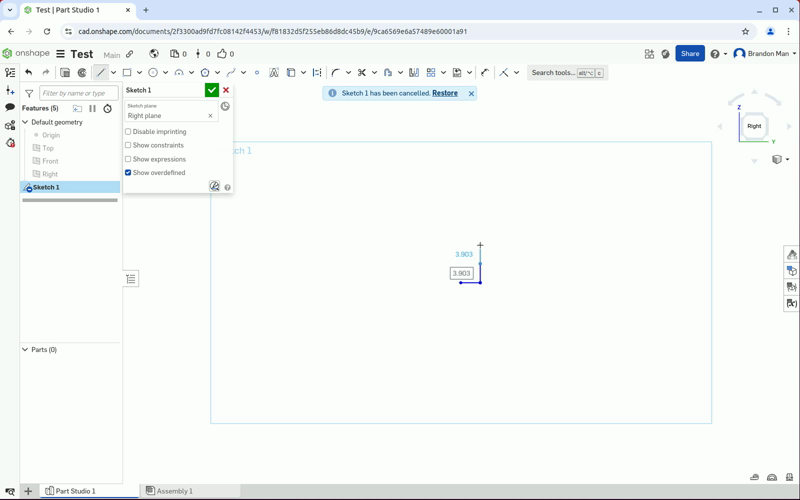
click(480, 244)
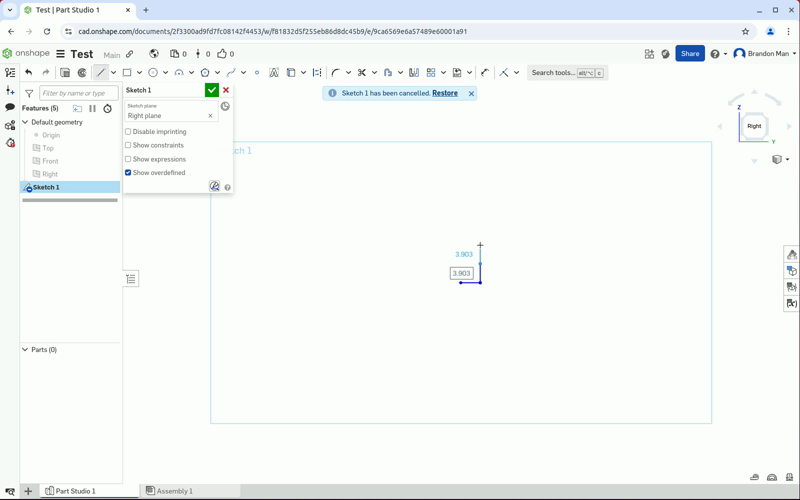
key_up(shift)
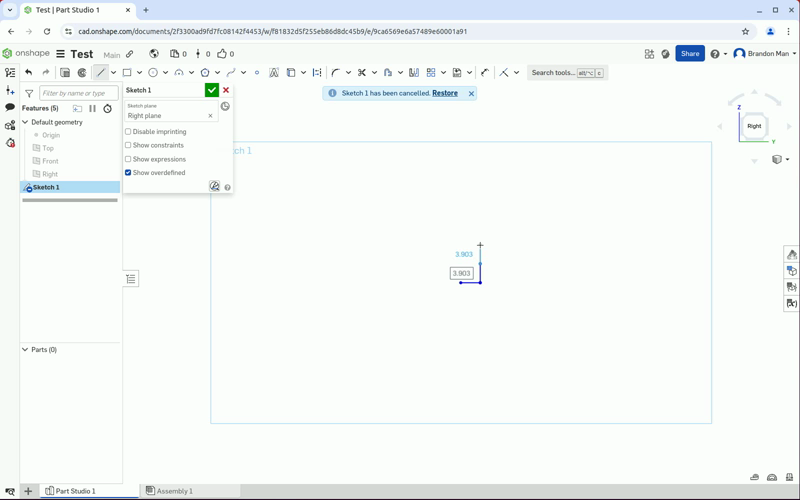
key_down(shift)
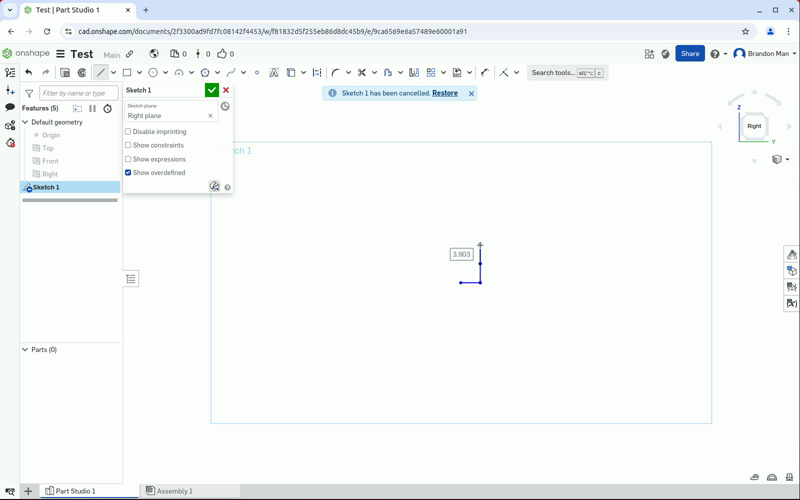
mouse_move(510, 244)
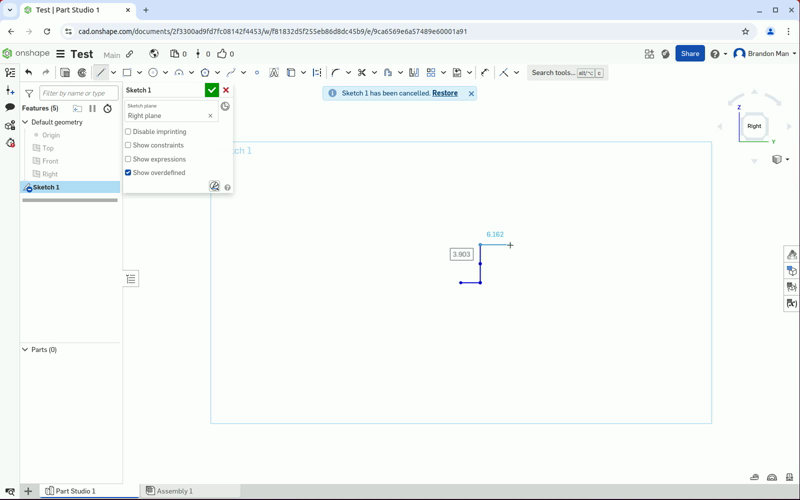
mouse_move(460, 244)
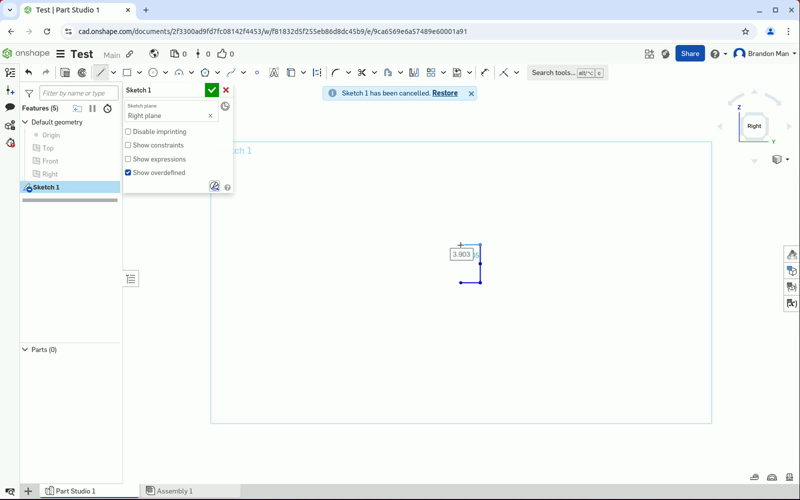
click(460, 244)
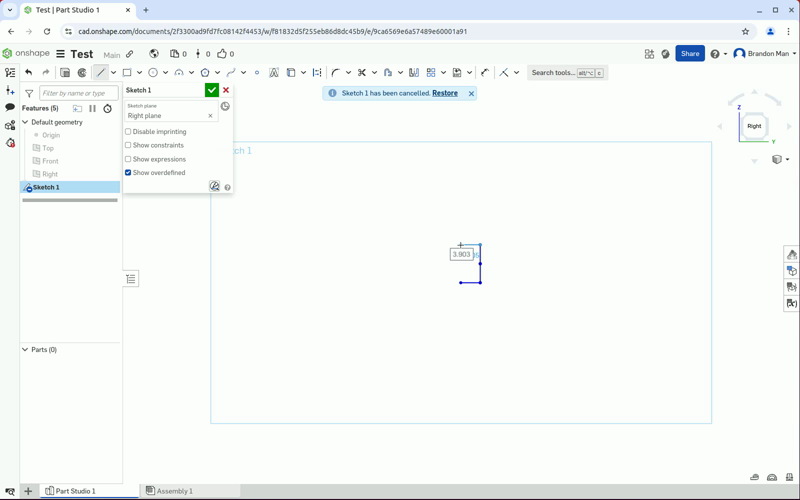
key_up(shift)
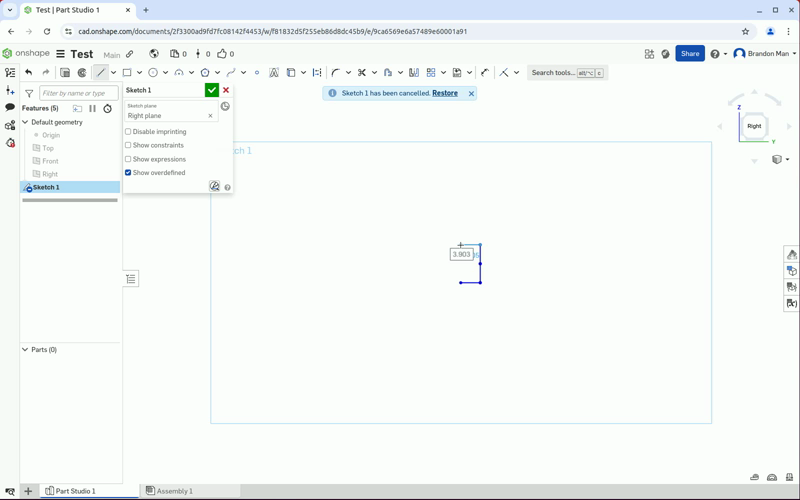
mouse_move(490, 244)
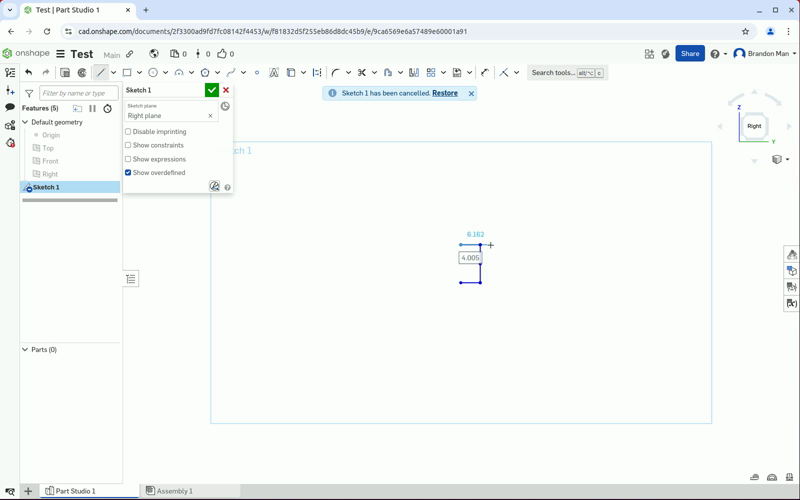
key_down(shift)
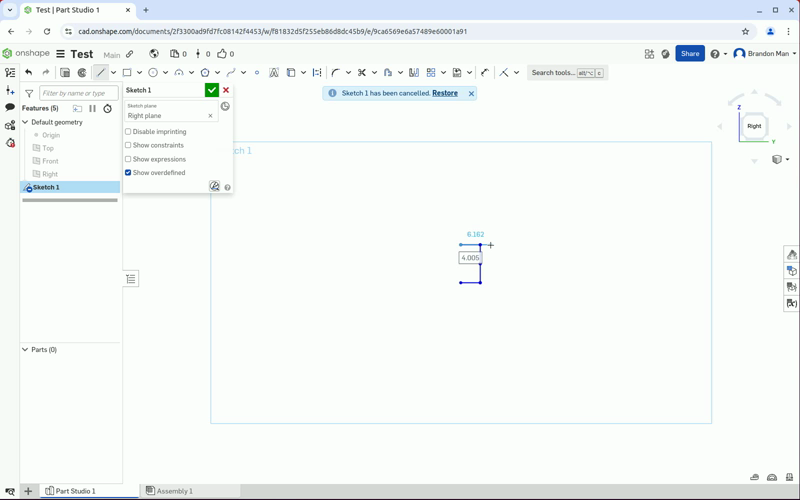
mouse_move(460, 282)
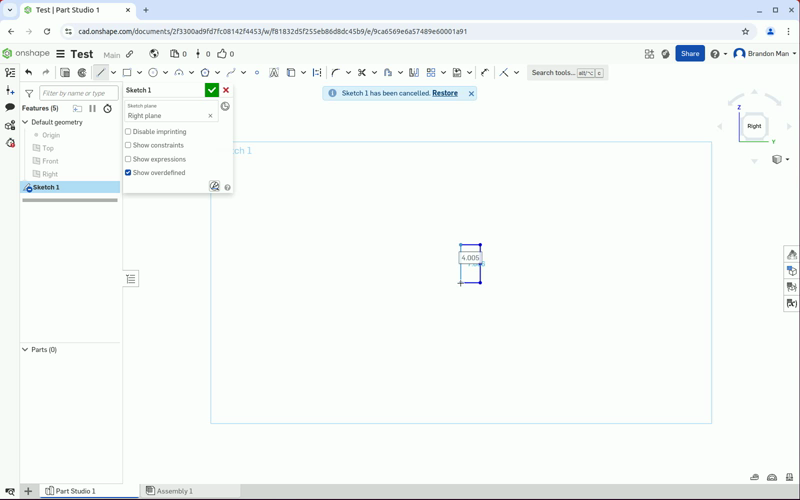
key_up(shift)
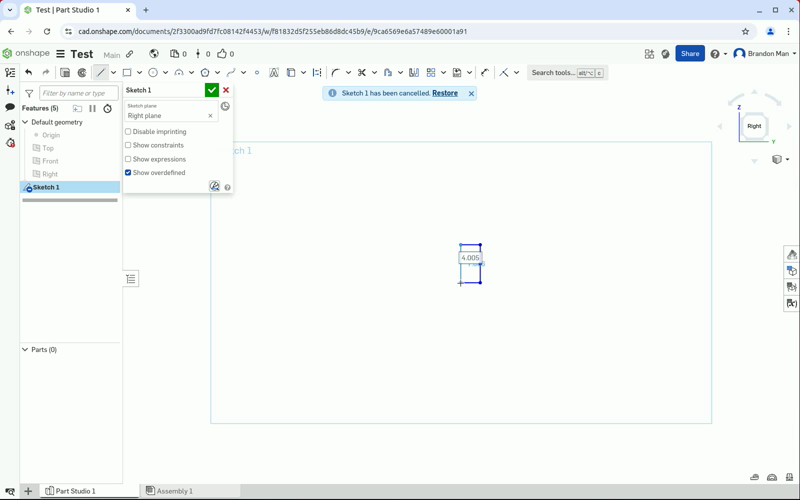
click(460, 282)
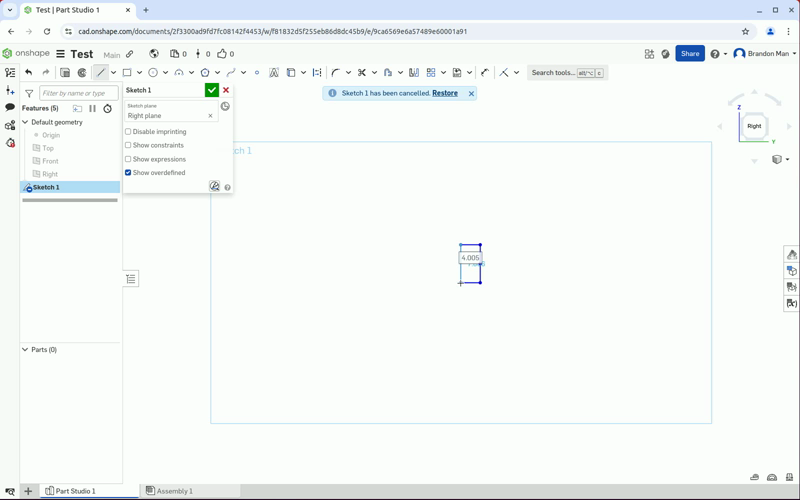
key(esc)
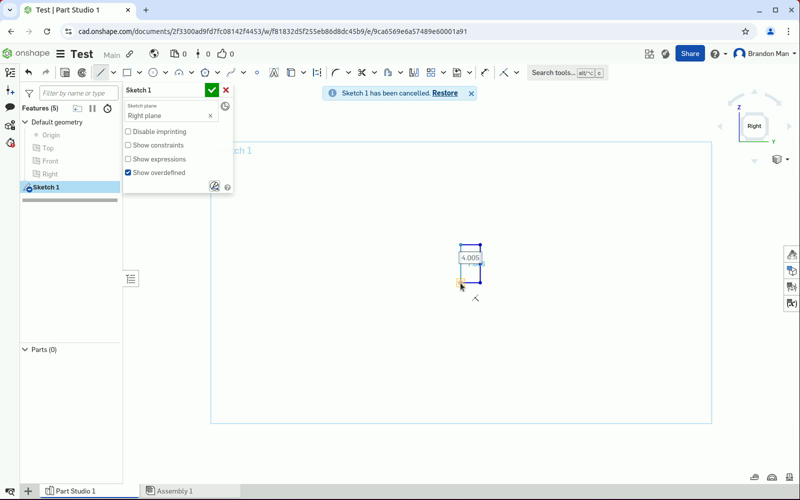
mouse_move(467, 251)
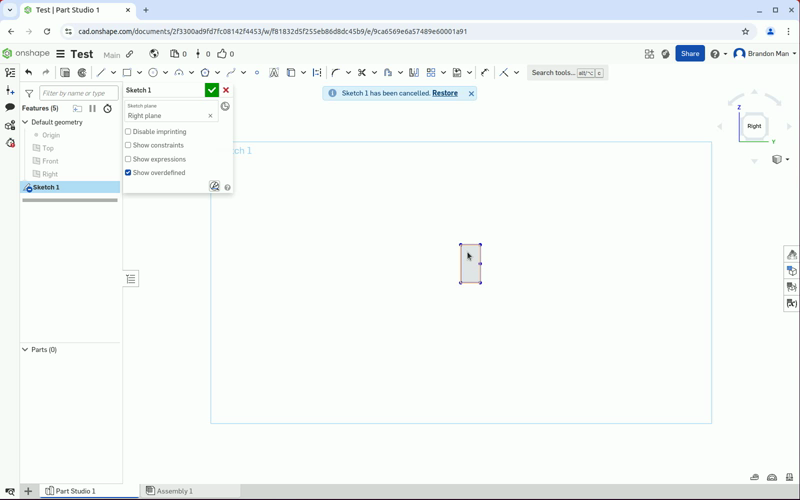
scroll(6)
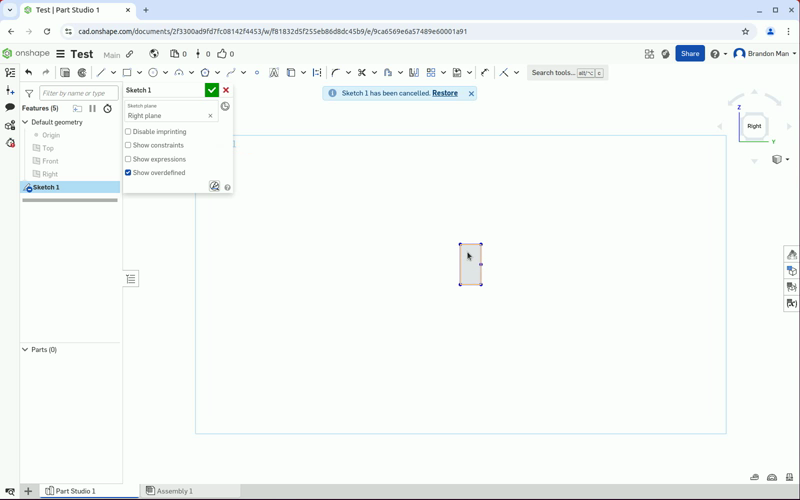
scroll(6)
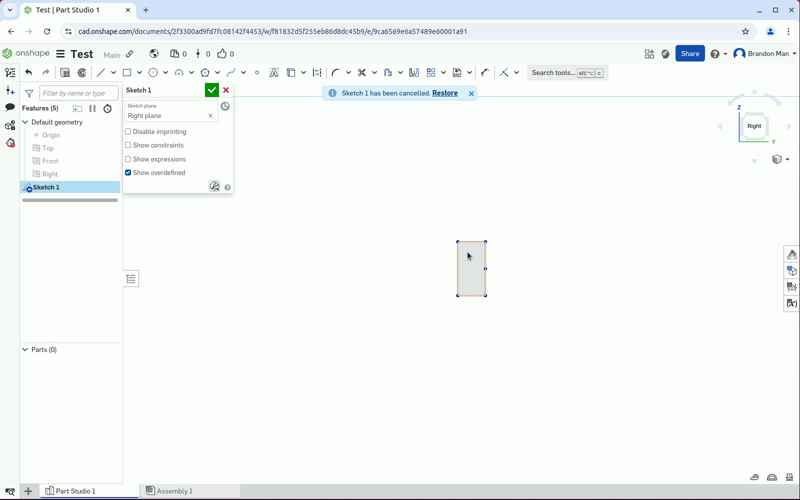
scroll(6)
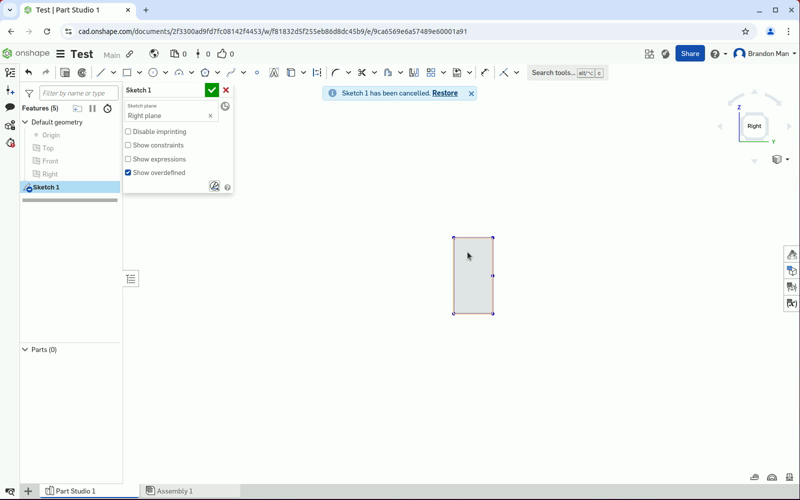
scroll(6)
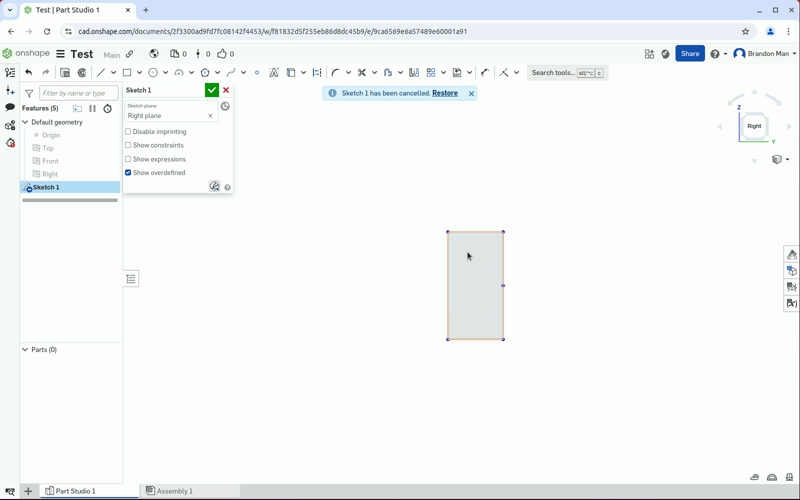
scroll(6)
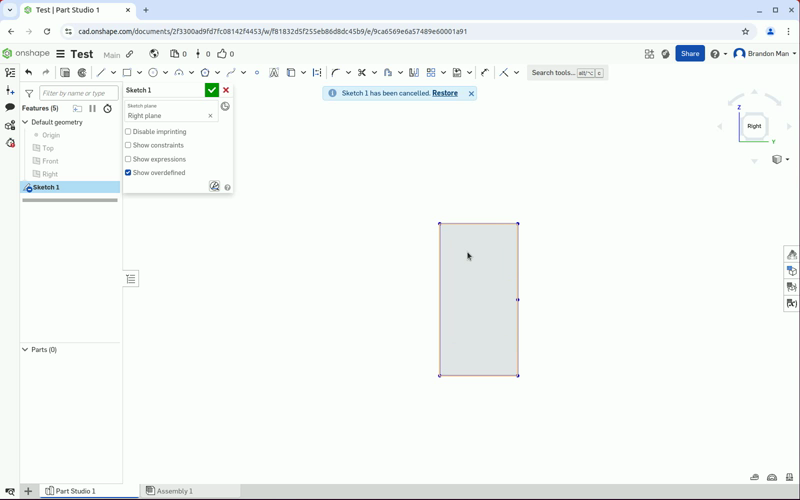
scroll(6)
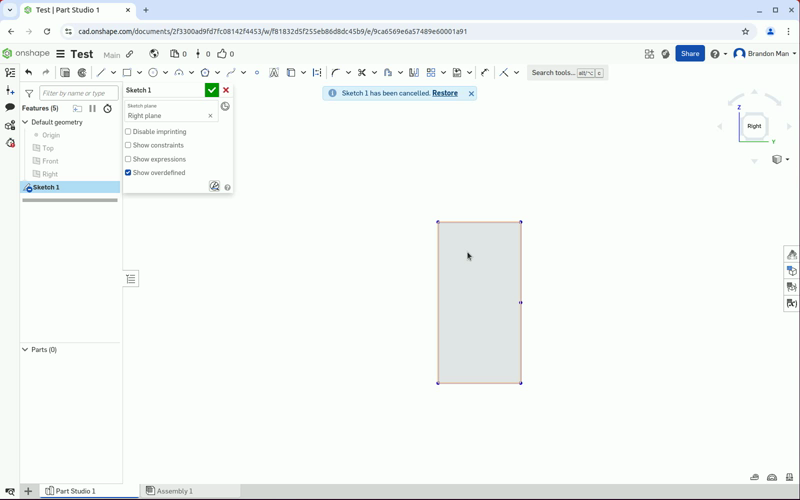
scroll(6)
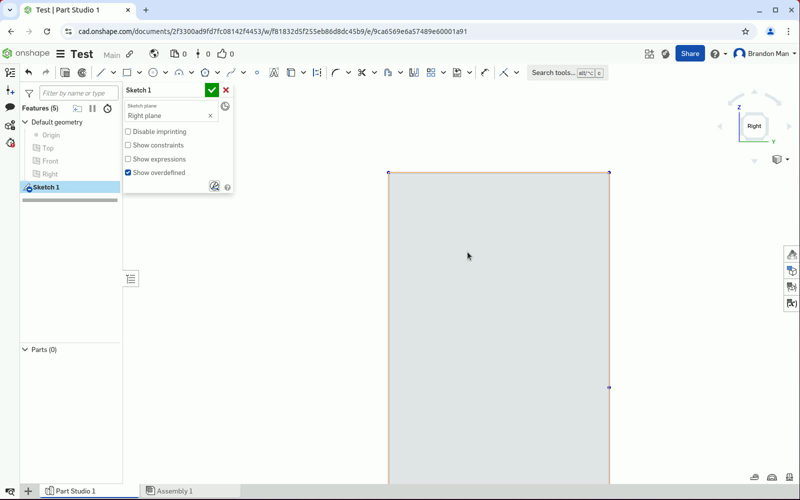
click(467, 251)
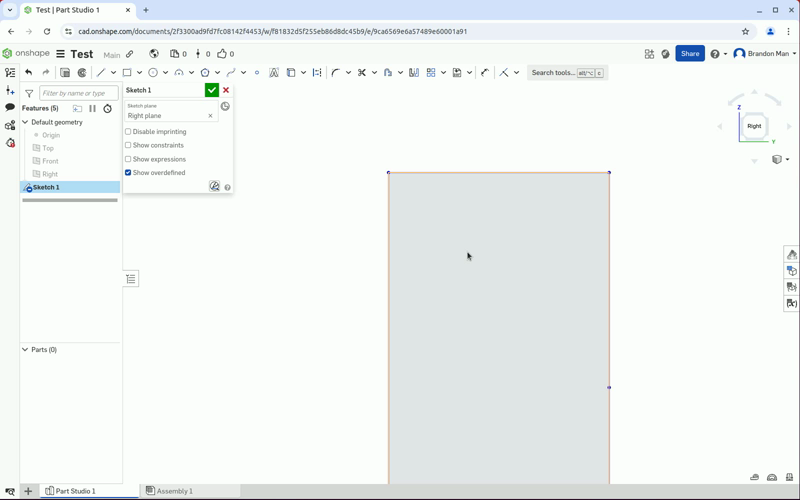
scroll(-6)
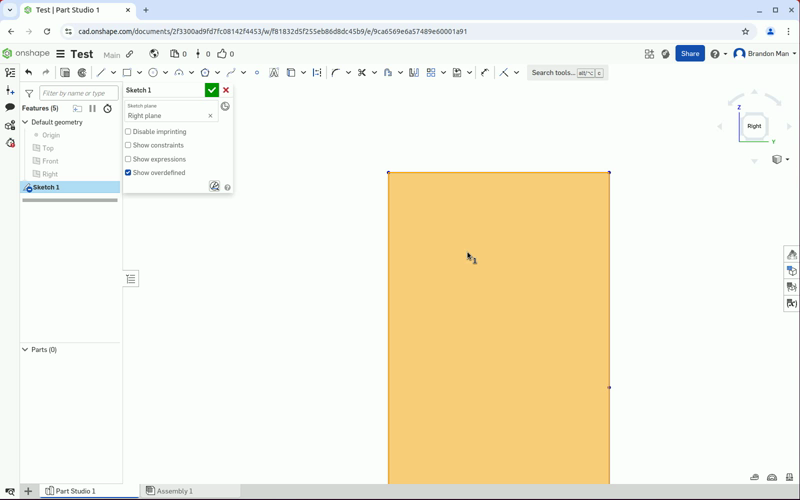
scroll(-6)
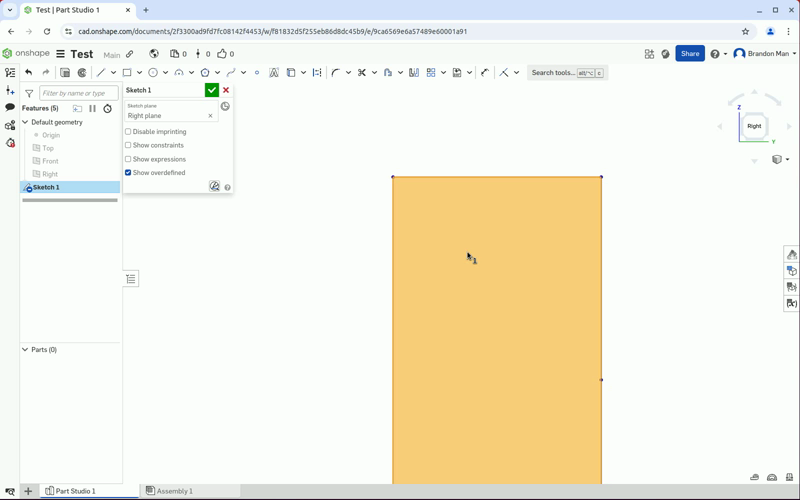
scroll(-6)
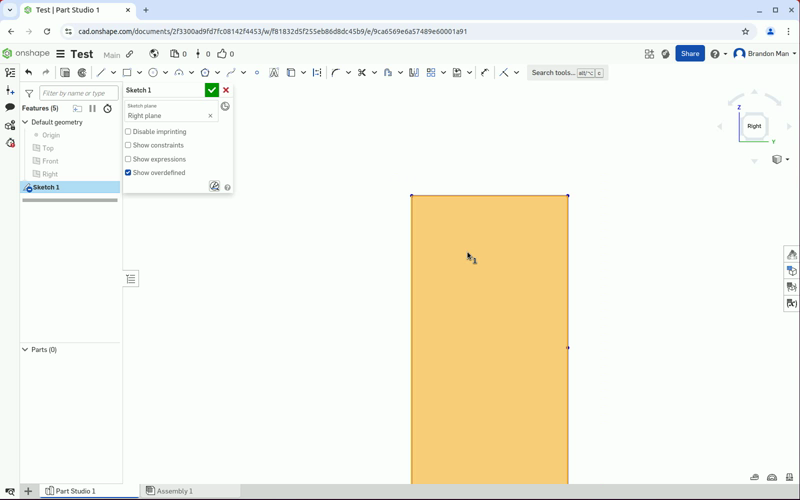
scroll(-6)
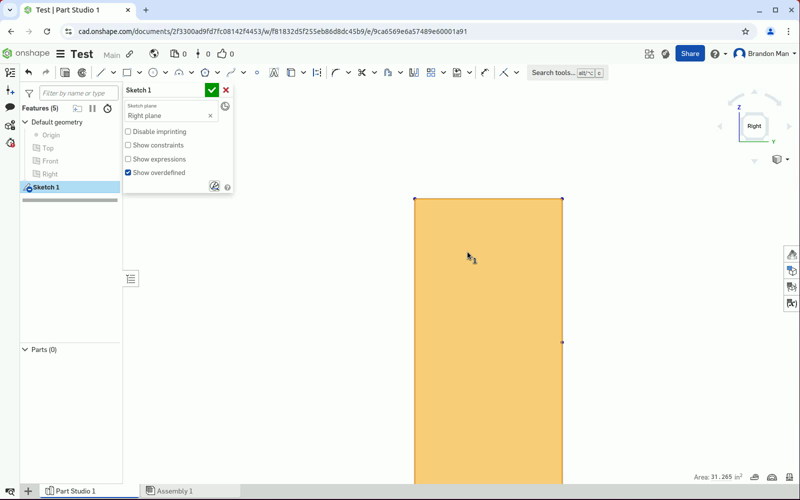
scroll(-6)
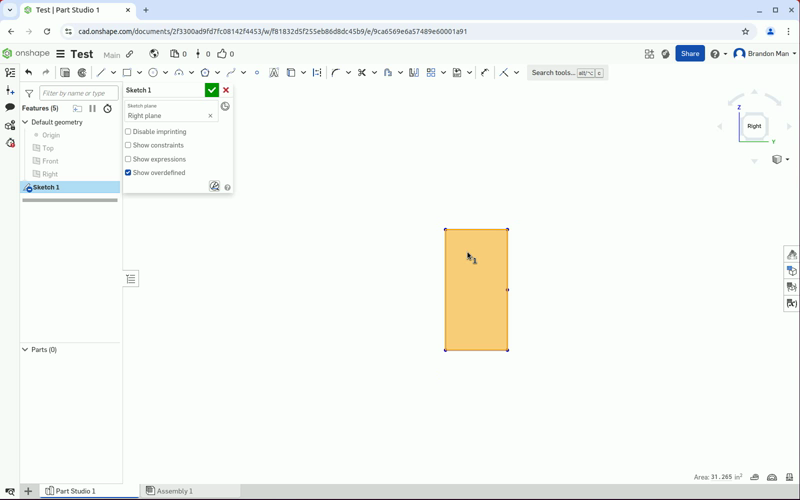
scroll(-6)
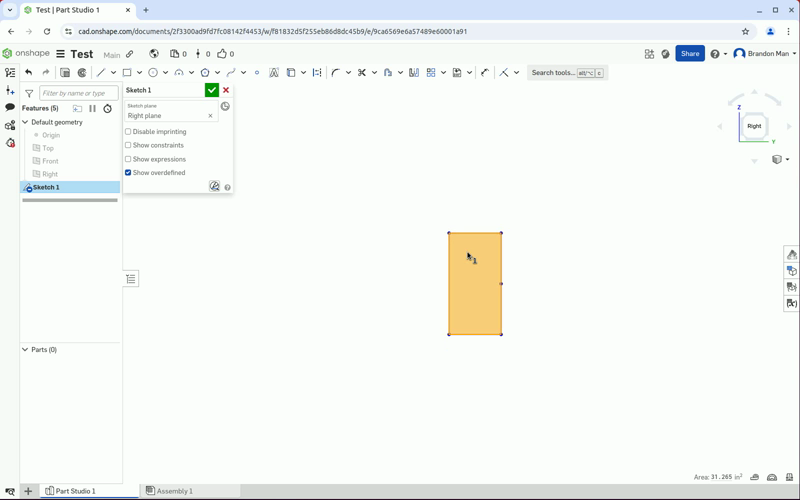
scroll(-6)
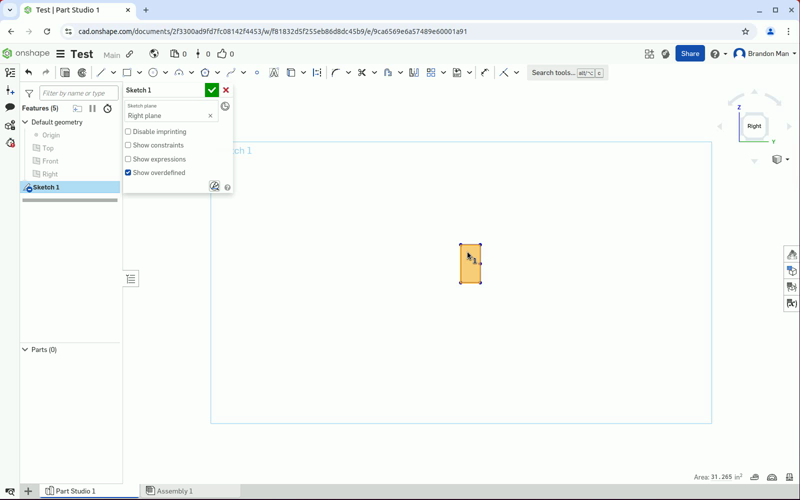
mouse_move(73, 352)
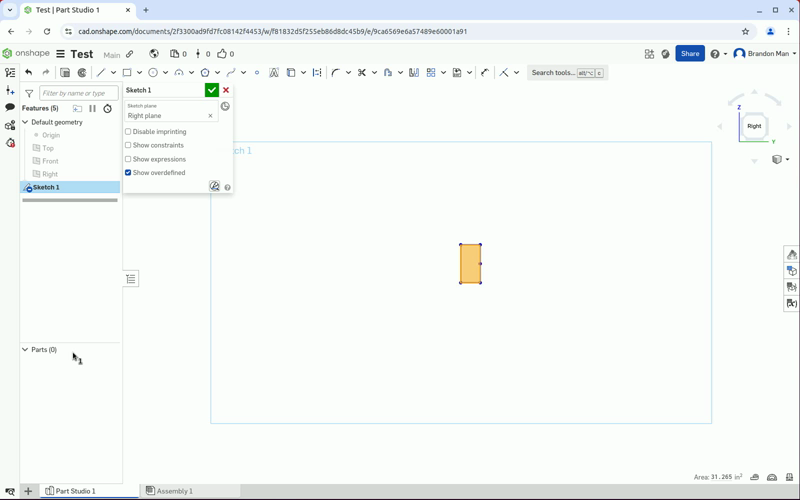
key(shift+y)
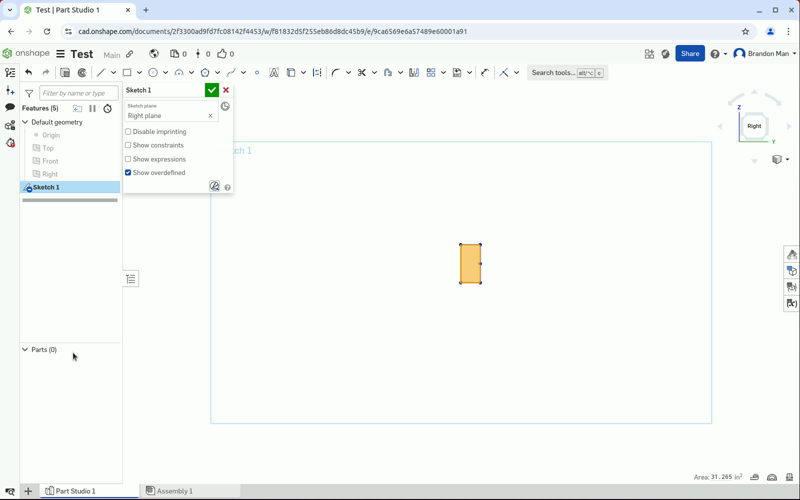
key(shift+e)
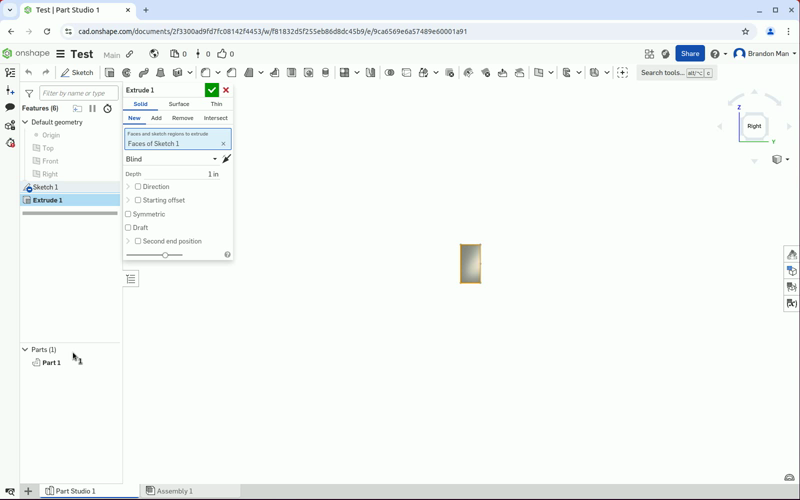
mouse_move(143, 106)
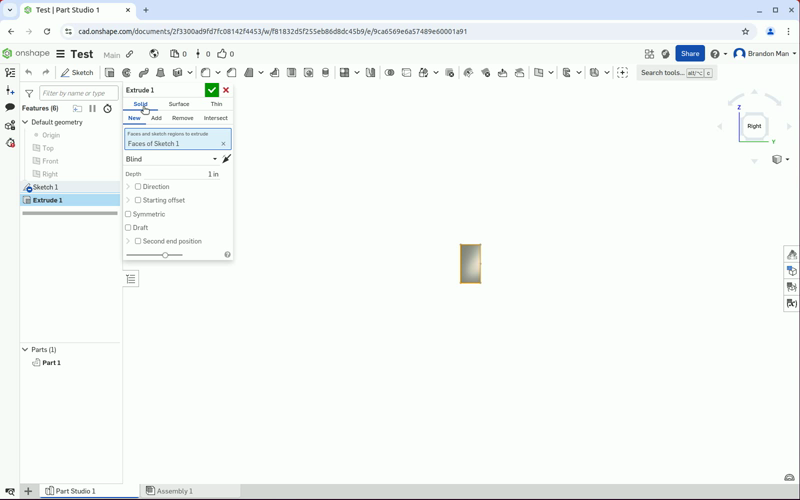
click(143, 106)
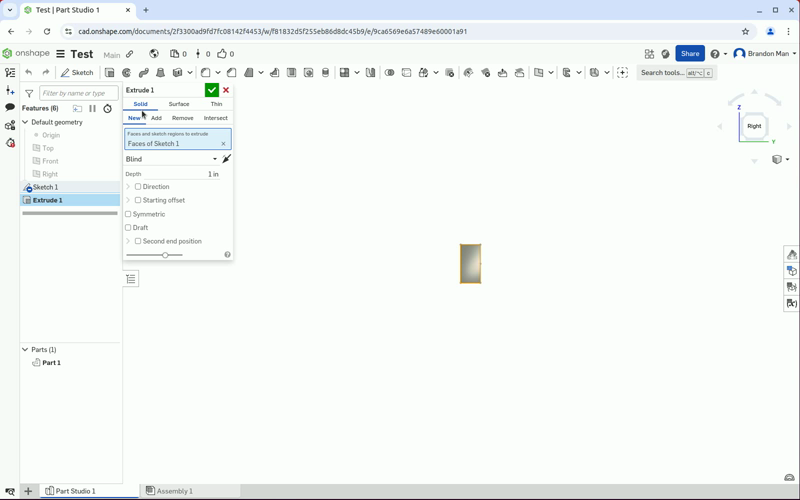
mouse_move(137, 120)
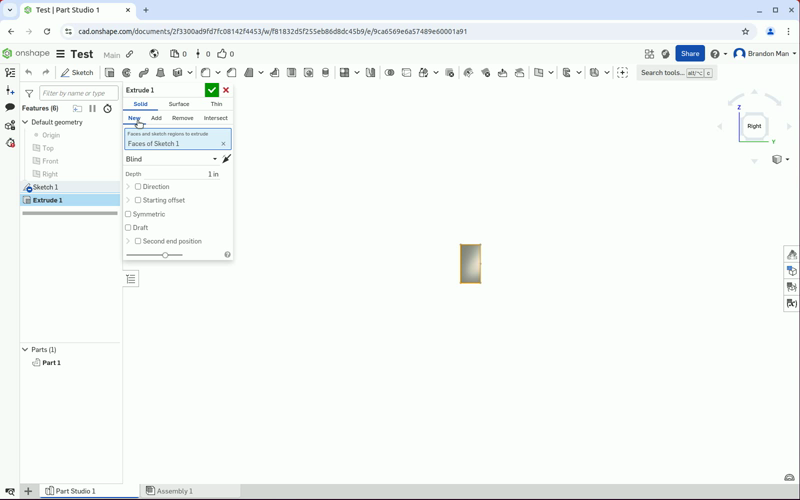
click(137, 120)
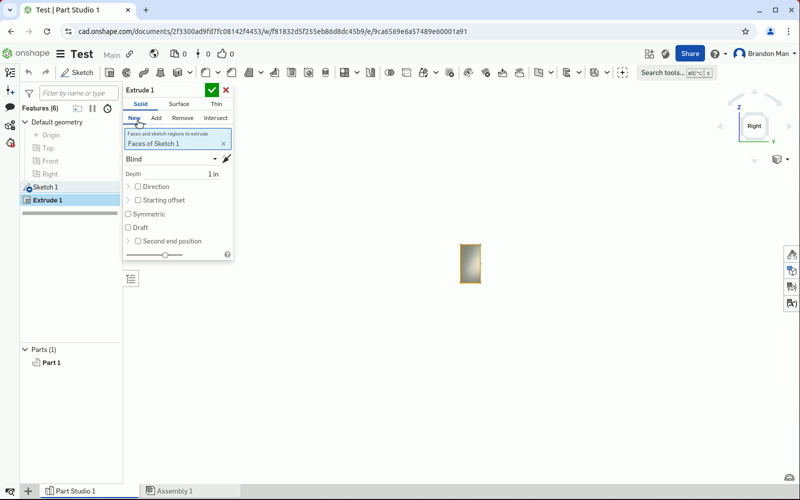
key(tab, 4)
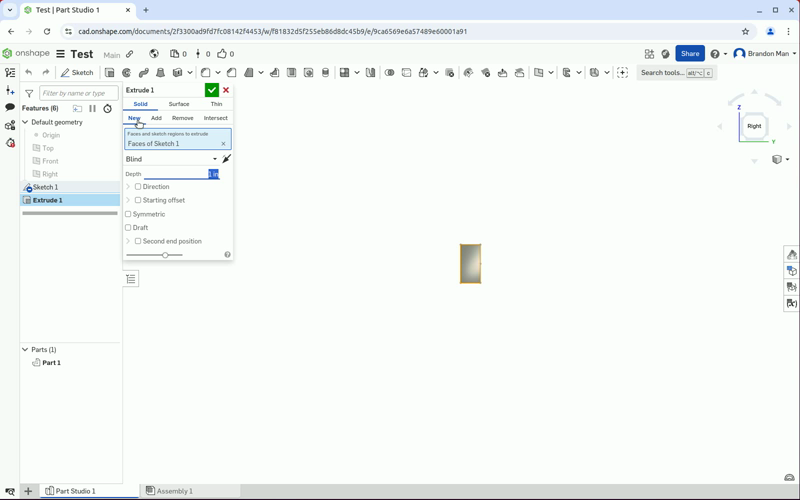
text(23.108)
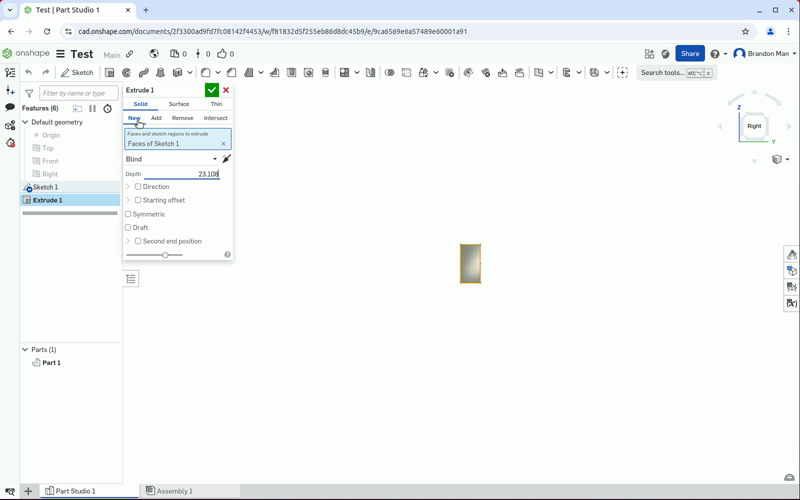
key(enter)
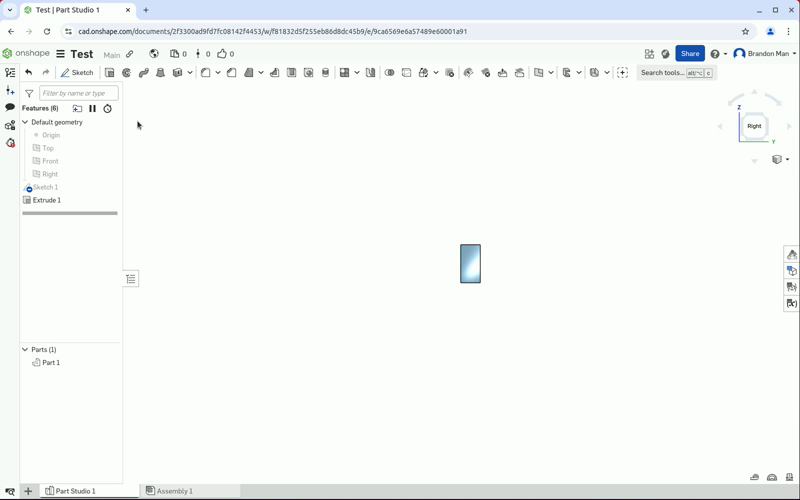
key(shift+h)
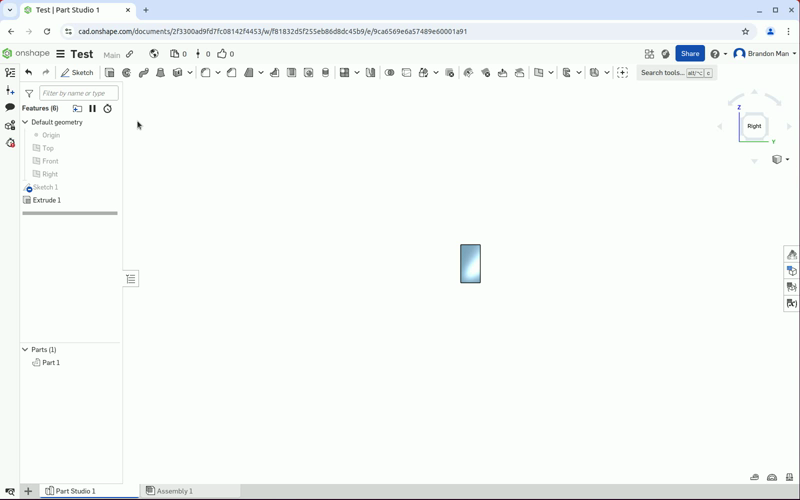
key(shift+h)
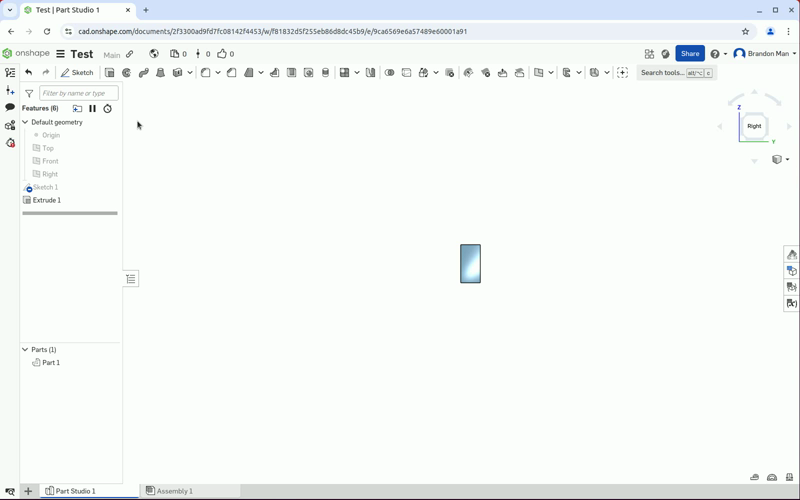
mouse_move(73, 189)
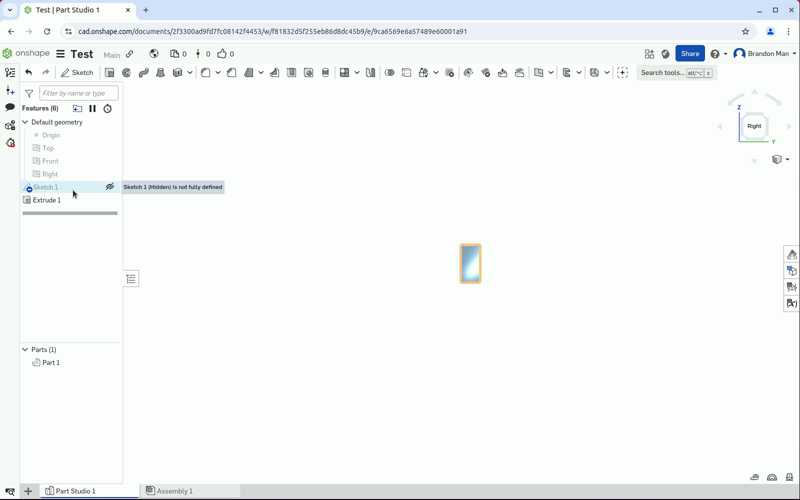
click(73, 189)
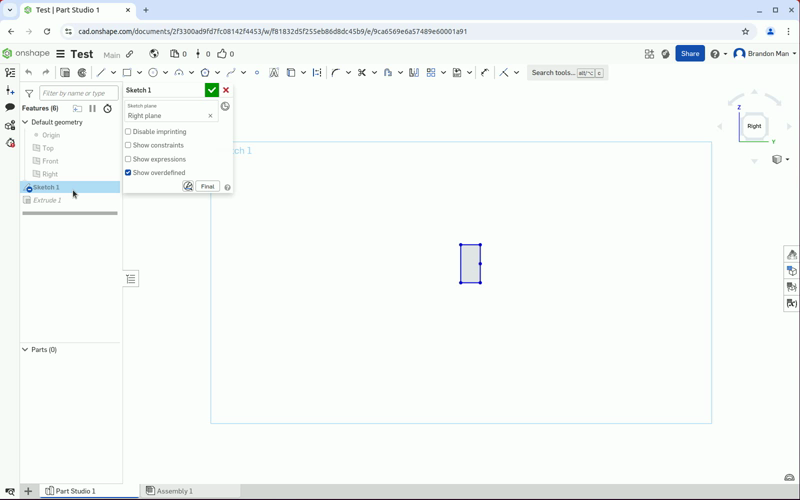
mouse_move(229, 92)
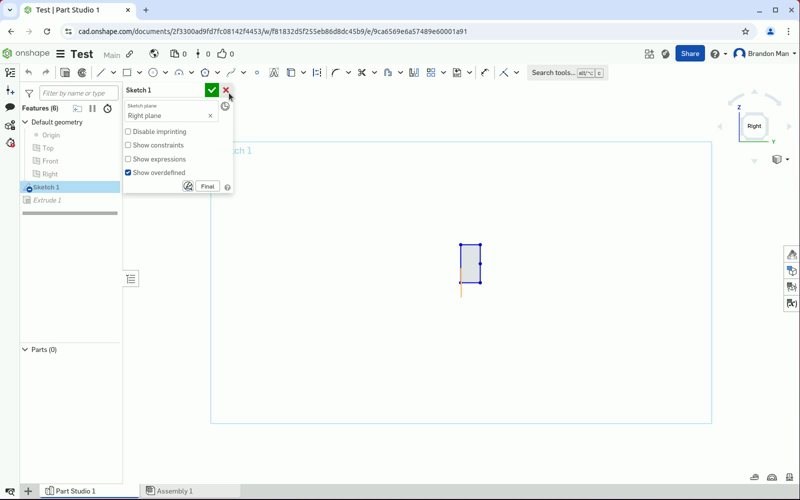
click(229, 92)
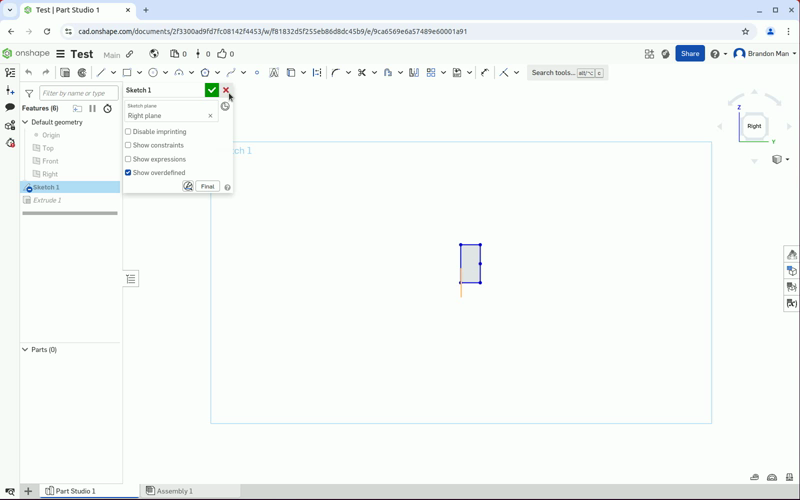
key(shift+s)
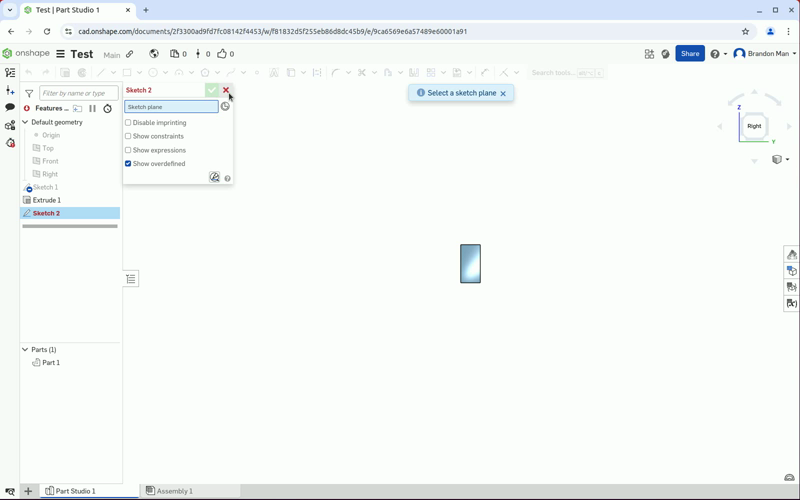
mouse_move(73, 176)
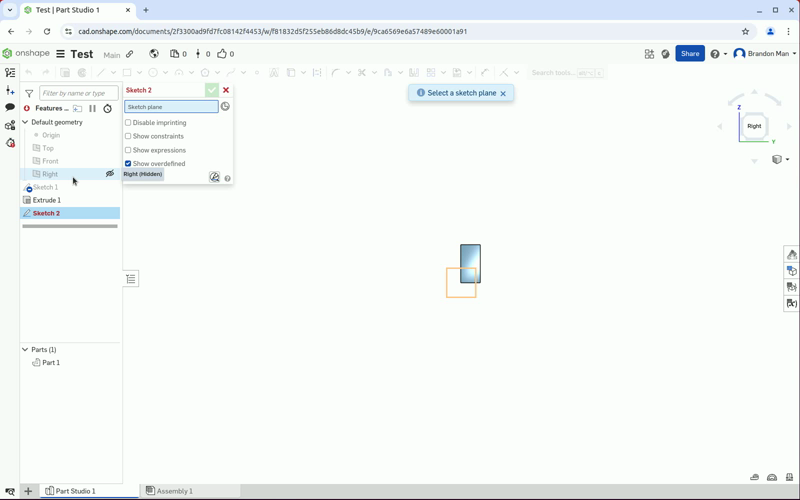
click(73, 176)
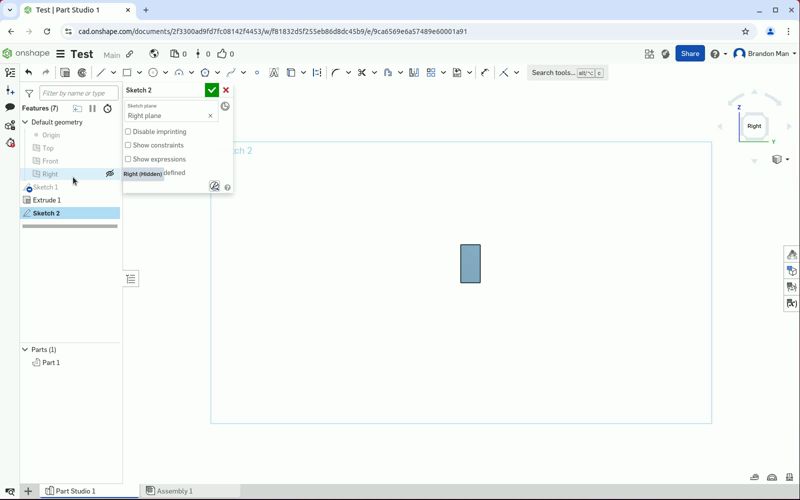
mouse_move(73, 352)
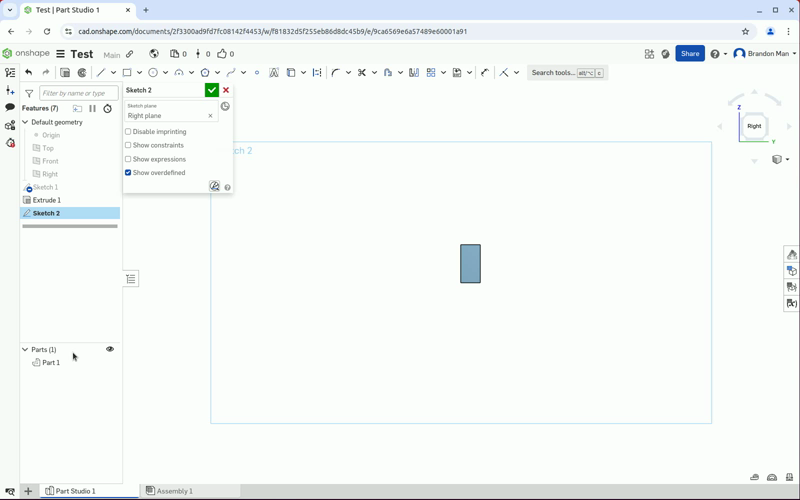
key(y)
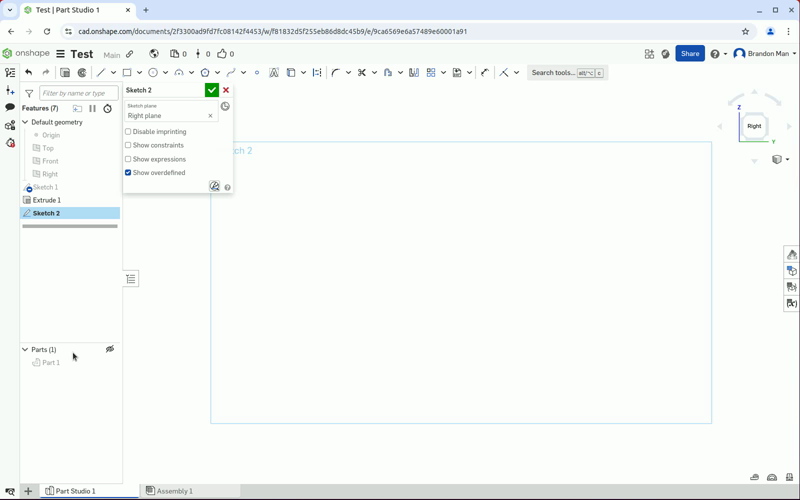
key(l)
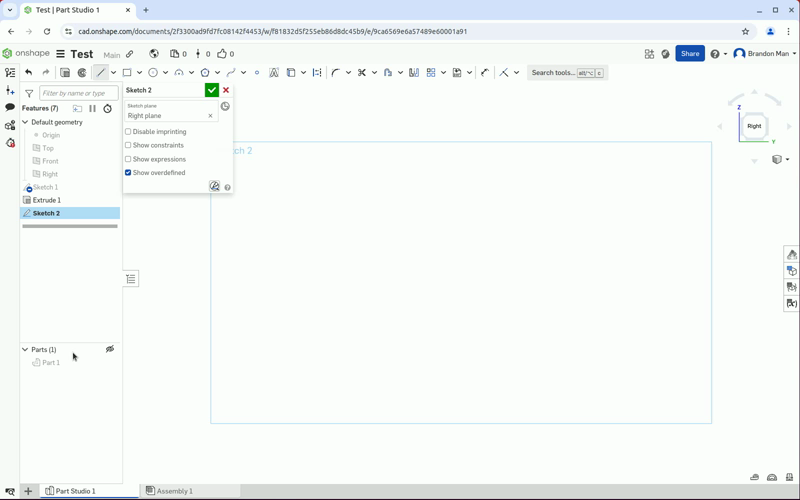
key_down(shift)
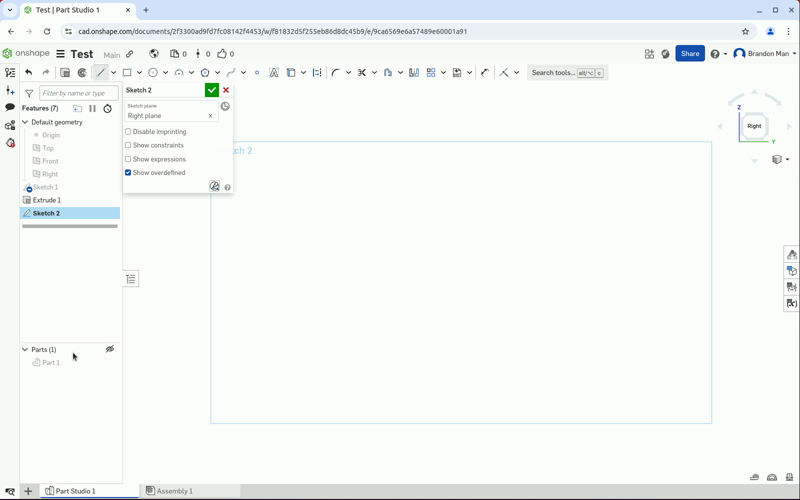
mouse_move(479, 282)
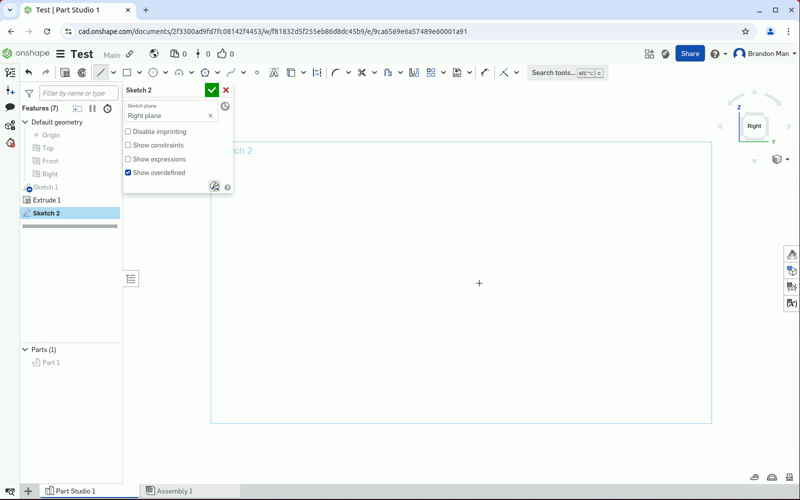
click(479, 282)
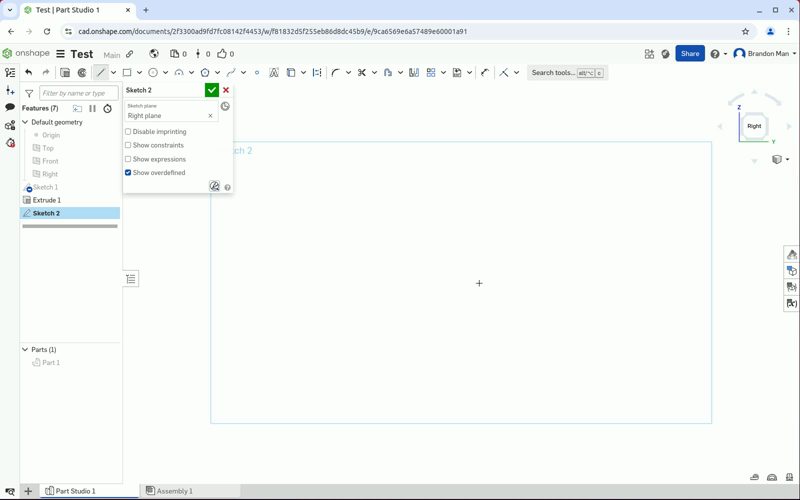
key_up(shift)
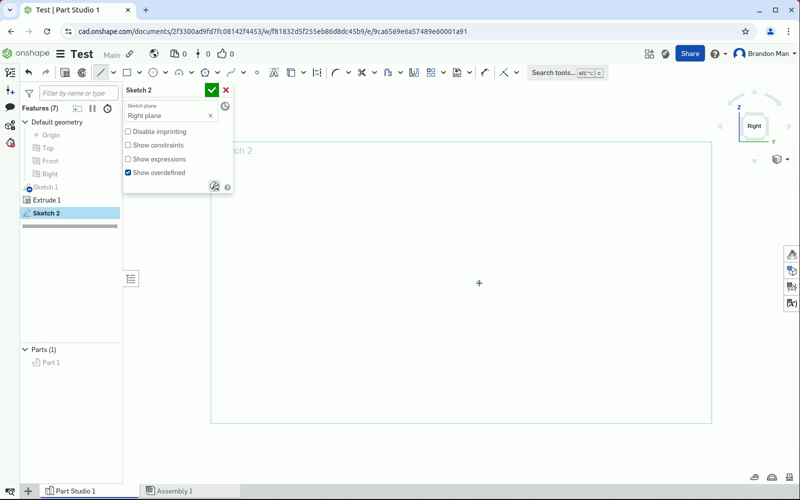
key_down(shift)
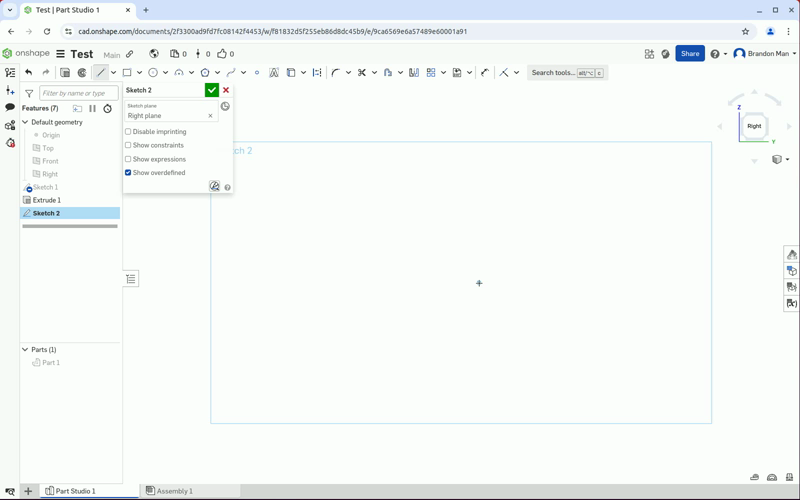
mouse_move(509, 282)
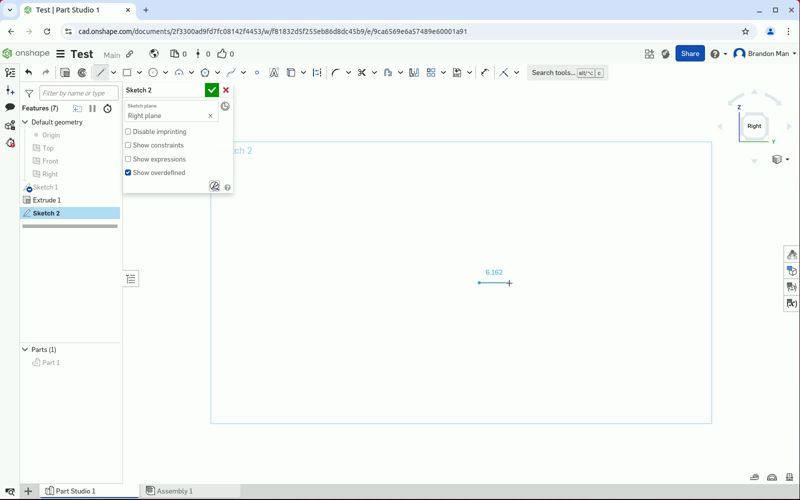
mouse_move(535, 282)
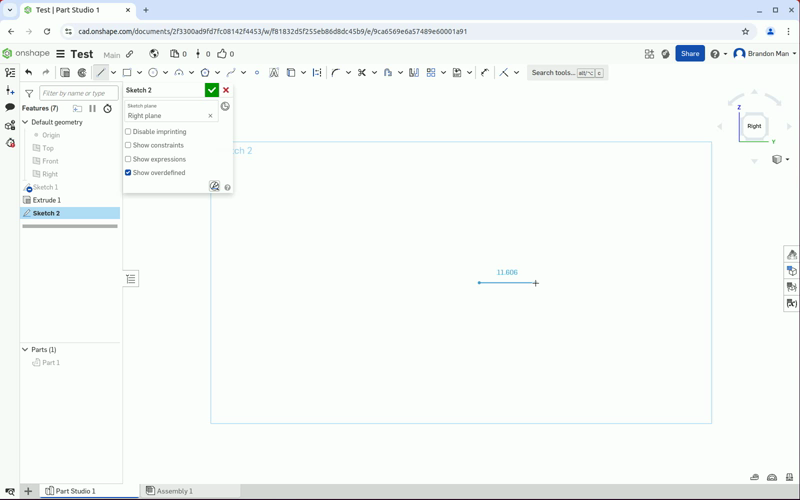
click(535, 282)
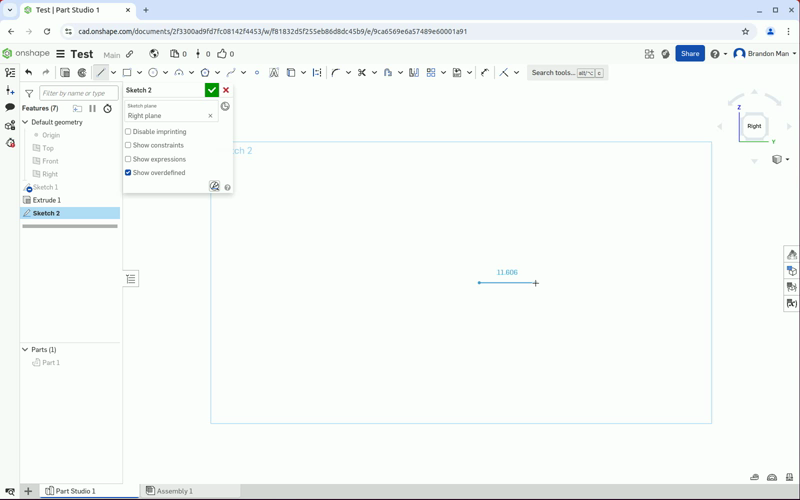
key_up(shift)
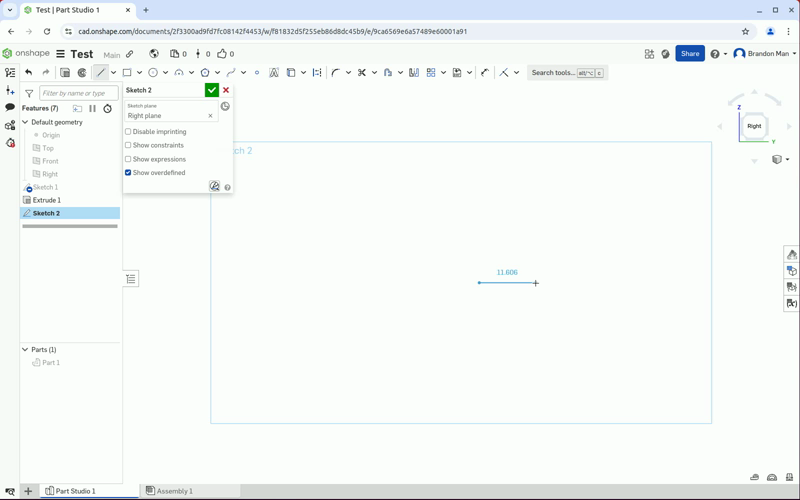
key_down(shift)
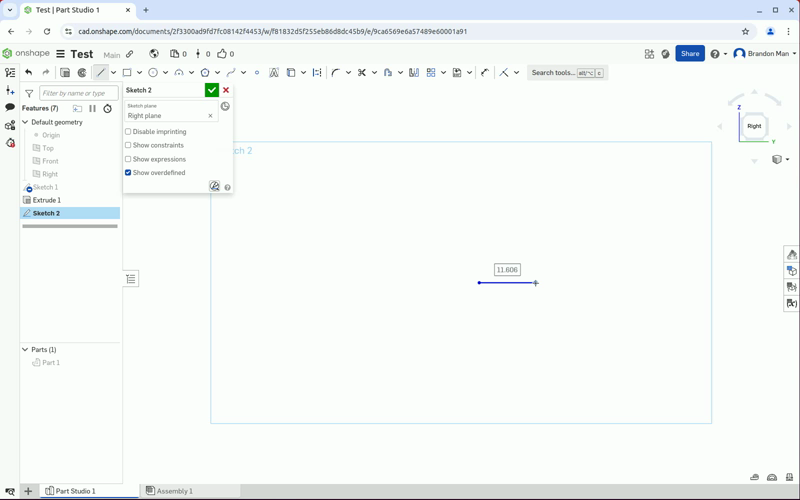
mouse_move(535, 207)
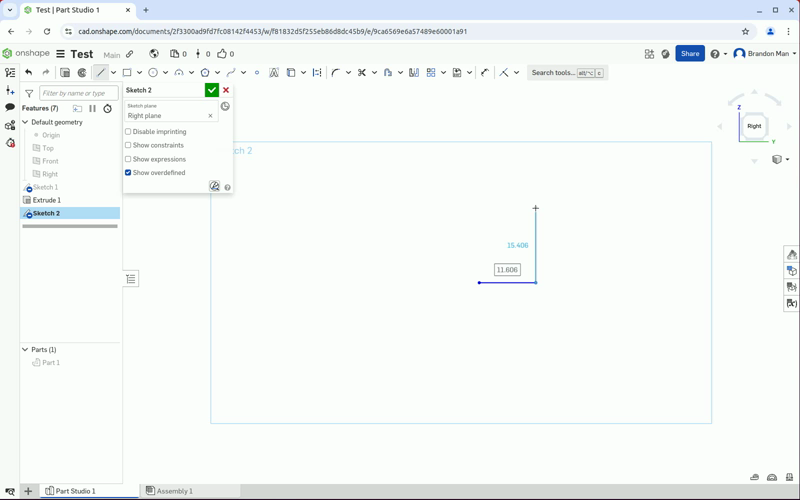
click(535, 207)
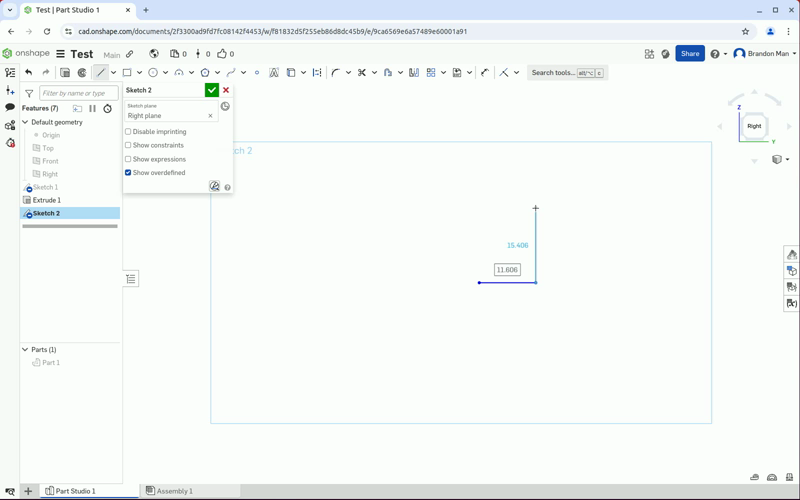
key_up(shift)
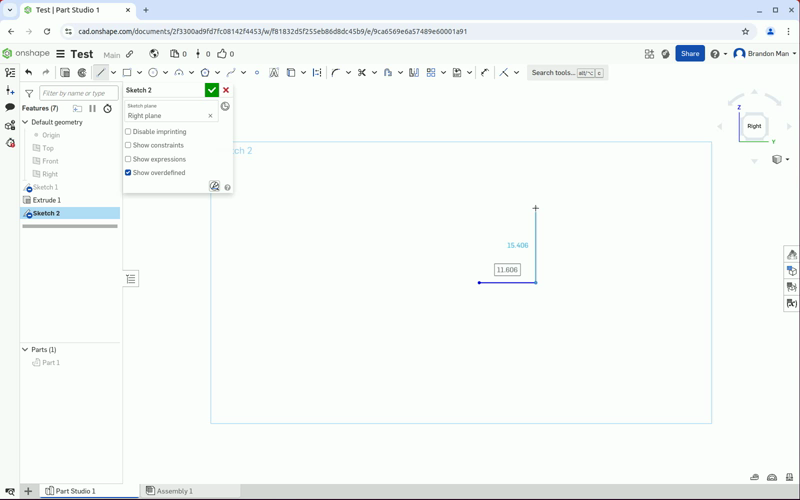
key_down(shift)
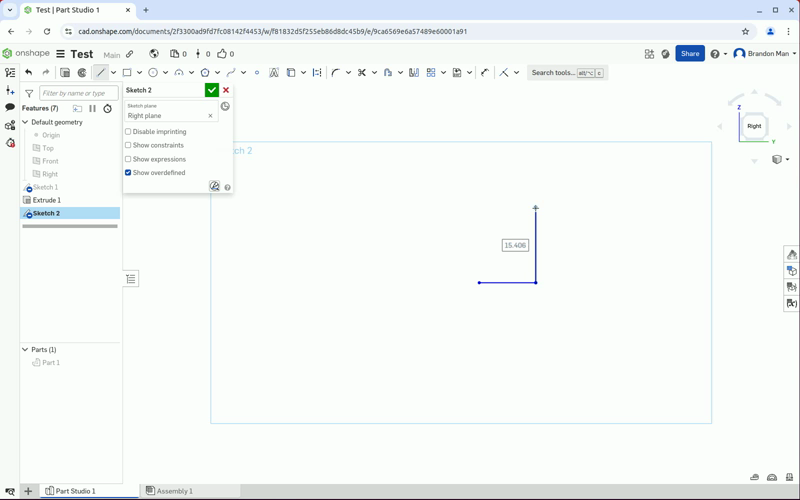
mouse_move(565, 207)
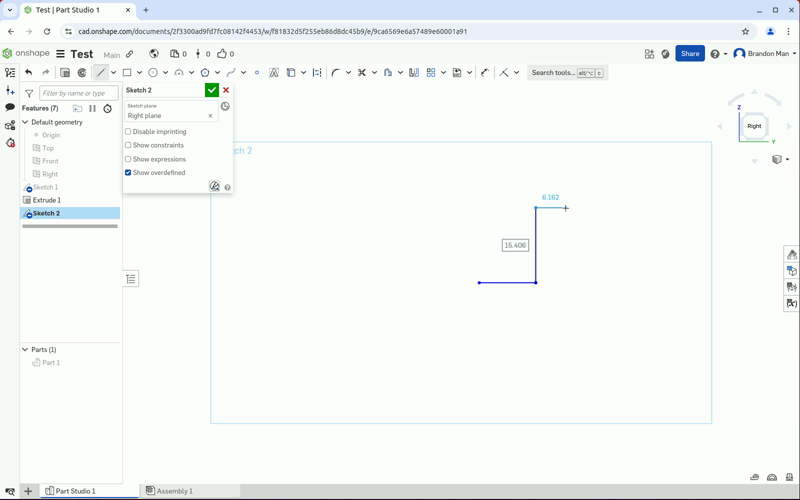
mouse_move(498, 207)
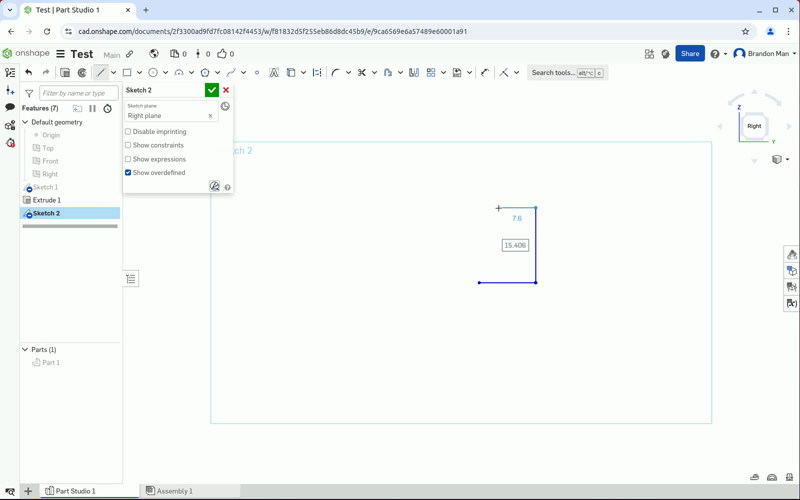
click(498, 207)
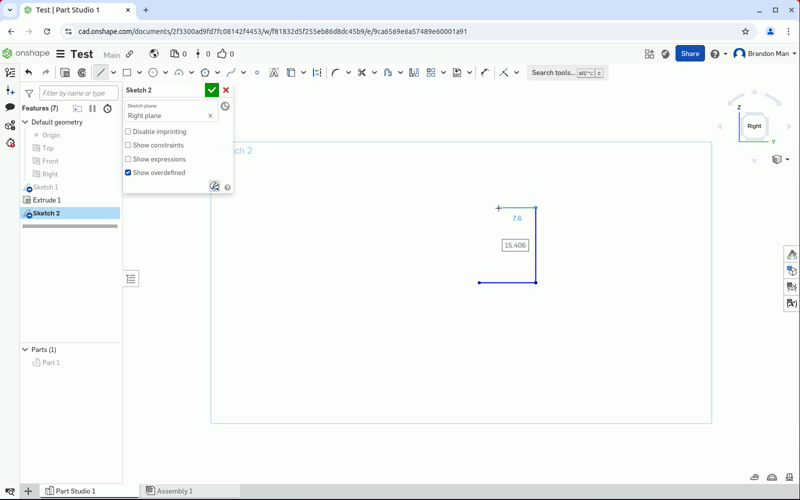
key_up(shift)
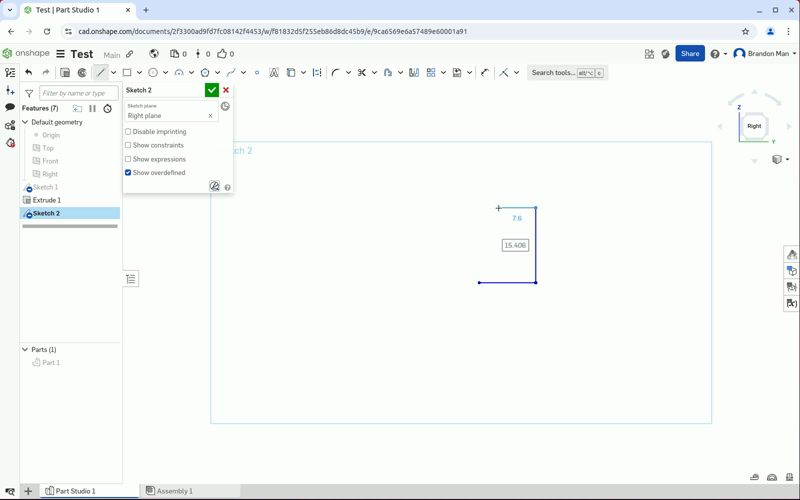
key_down(shift)
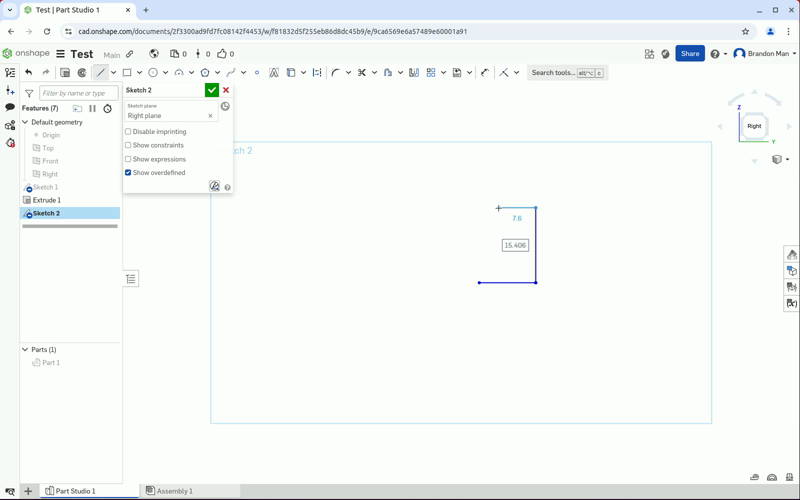
mouse_move(528, 207)
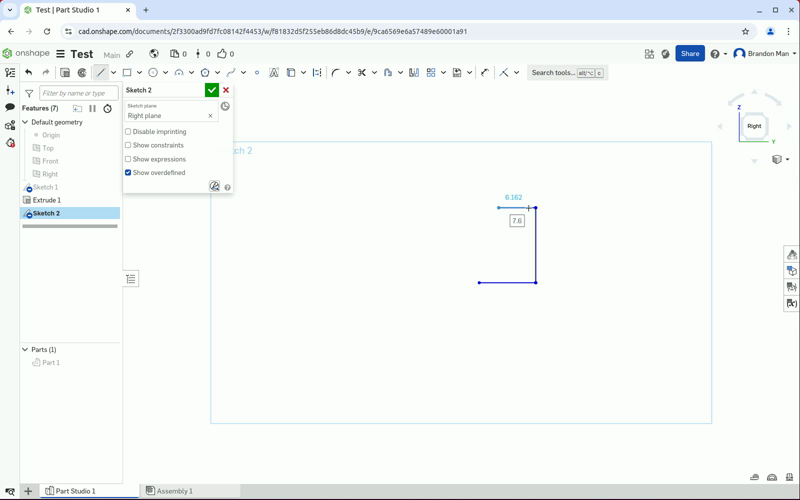
mouse_move(498, 264)
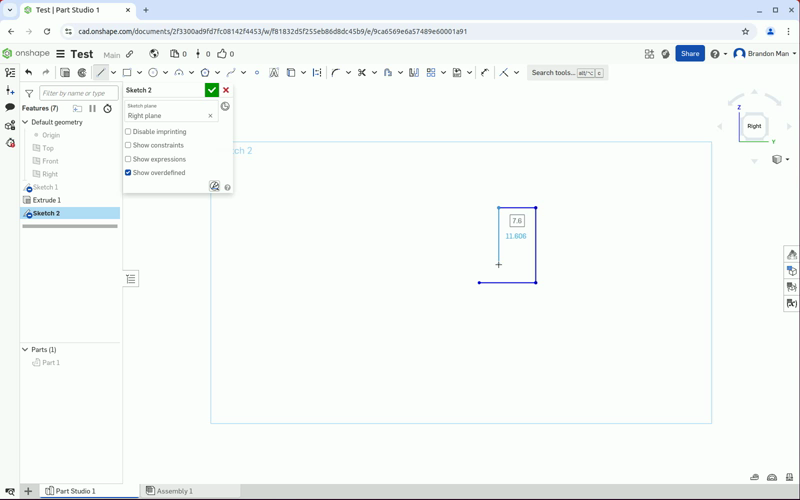
click(498, 264)
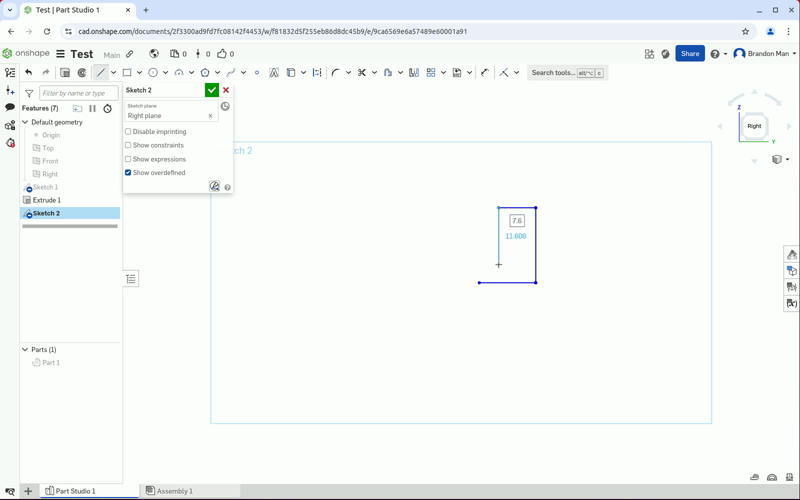
key_up(shift)
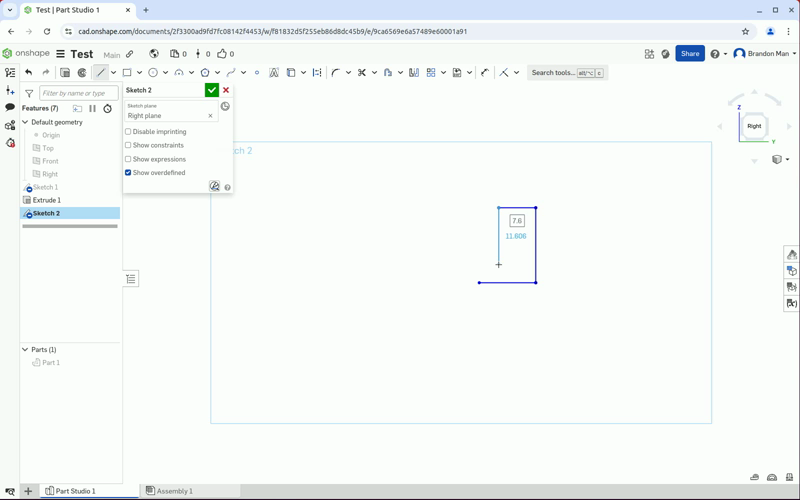
key_down(shift)
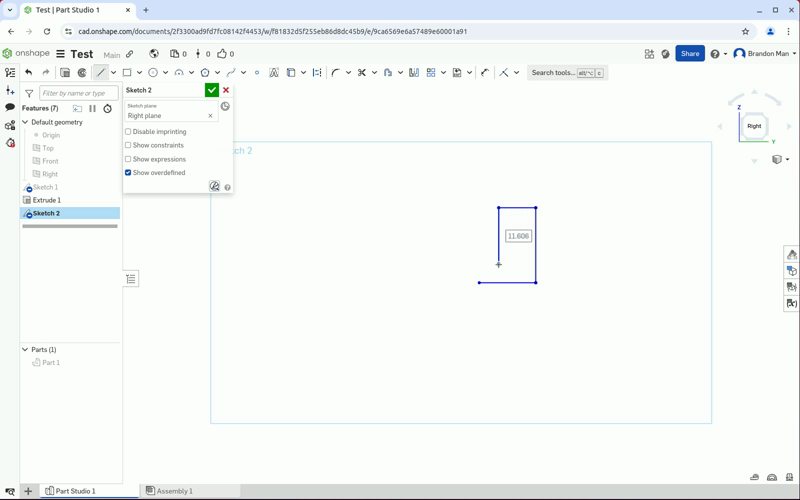
mouse_move(528, 264)
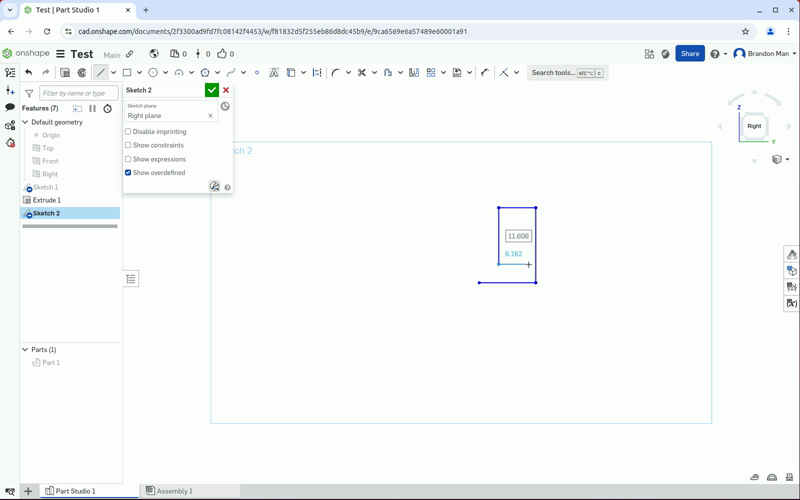
mouse_move(479, 264)
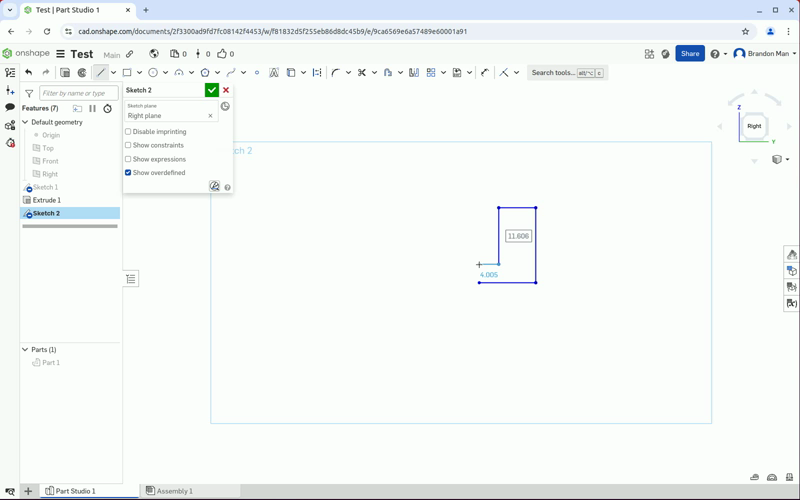
click(479, 264)
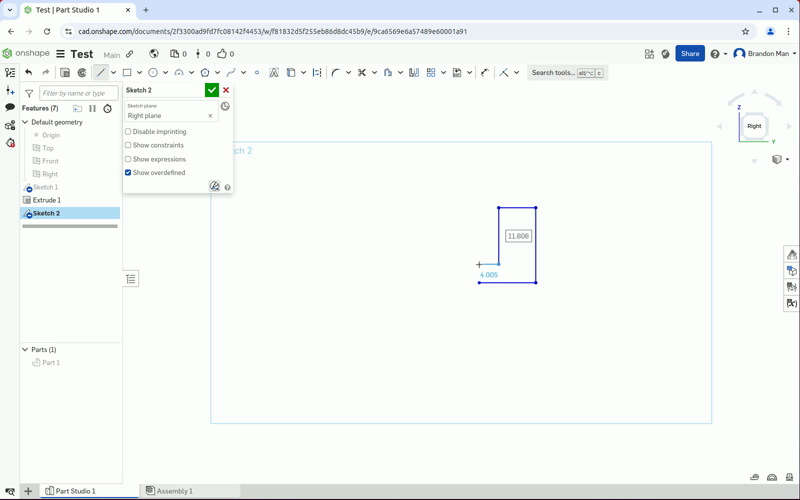
key_up(shift)
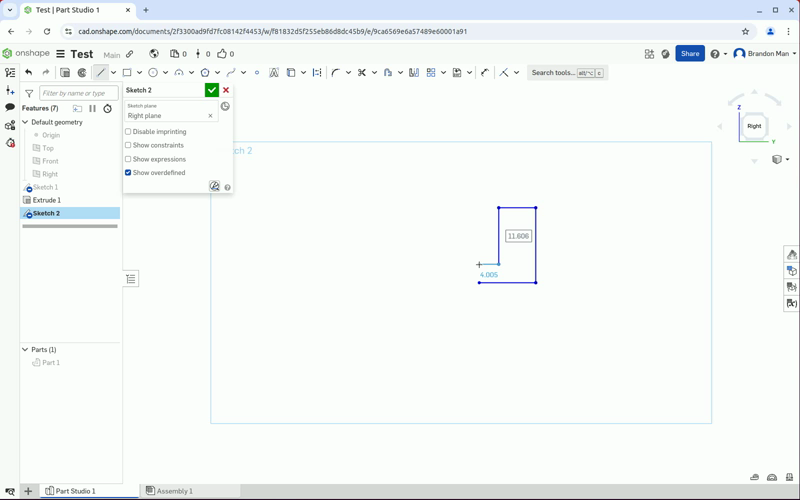
mouse_move(509, 264)
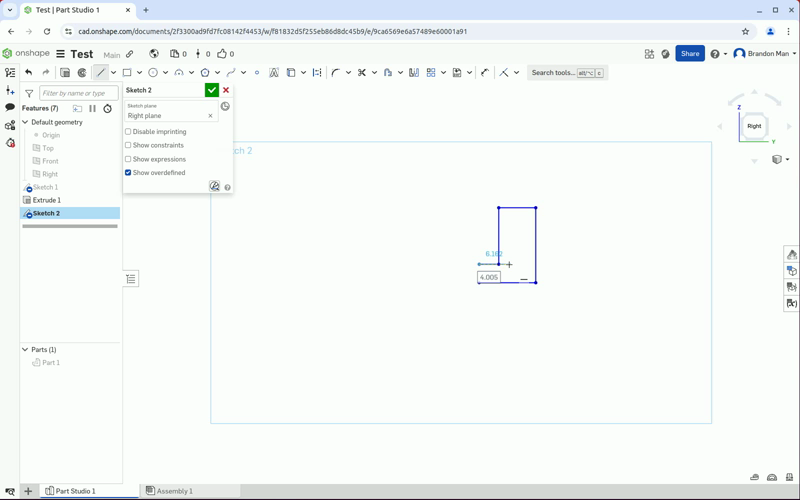
key_down(shift)
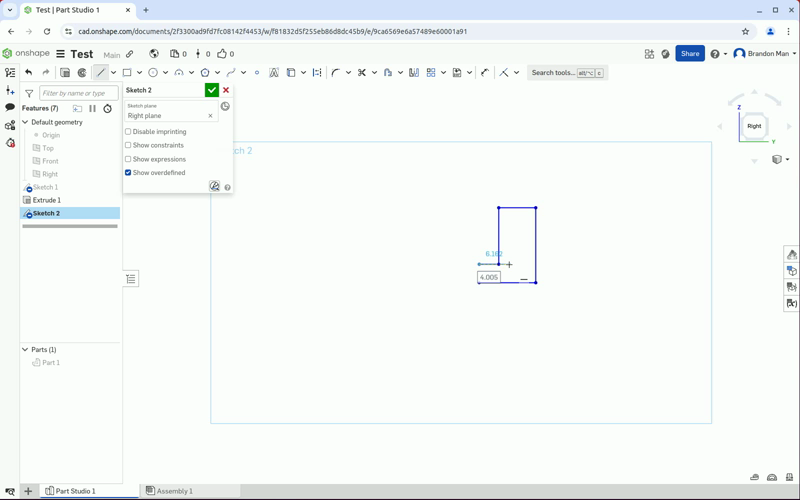
mouse_move(479, 282)
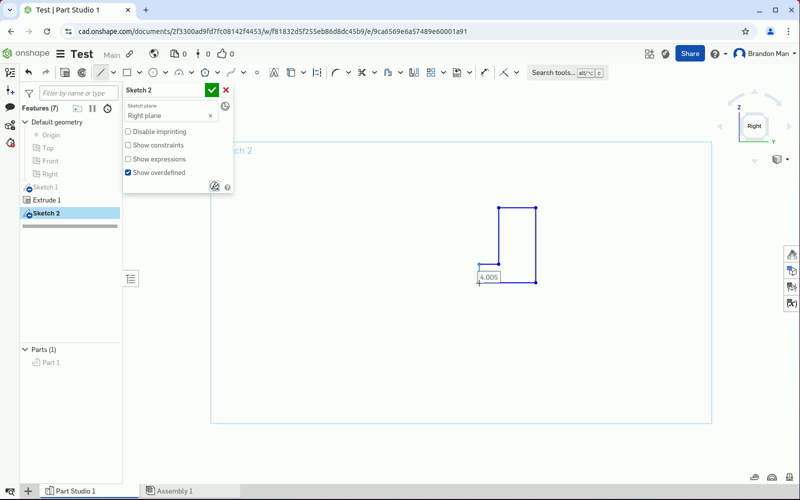
key_up(shift)
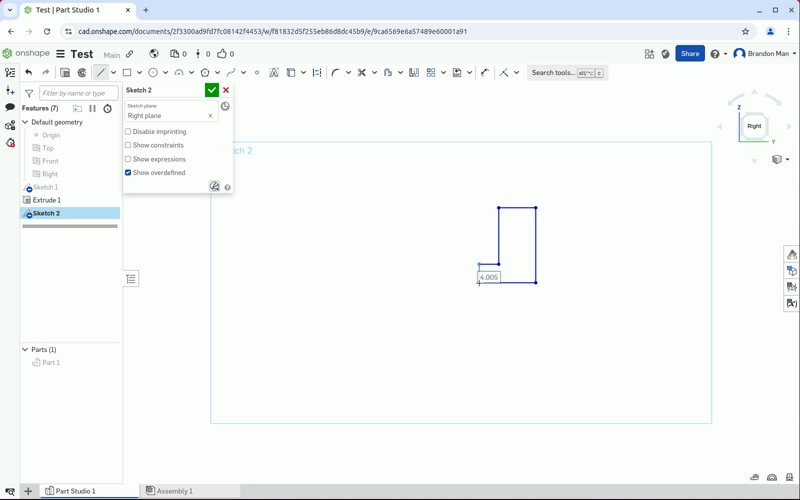
click(479, 282)
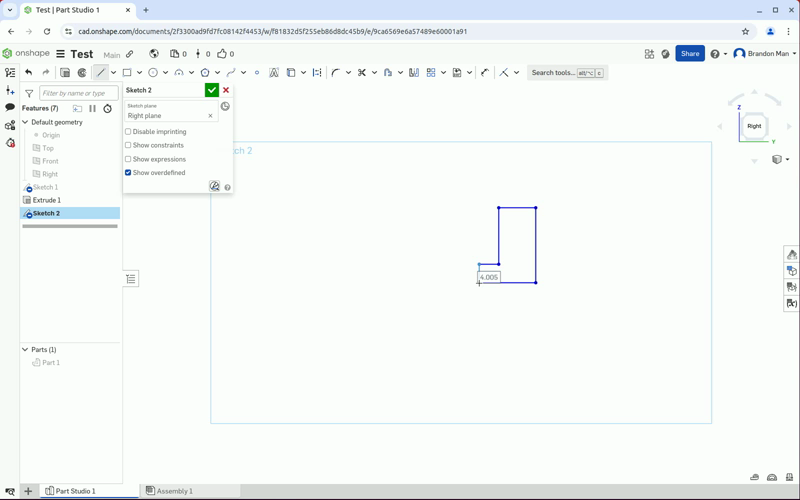
key(esc)
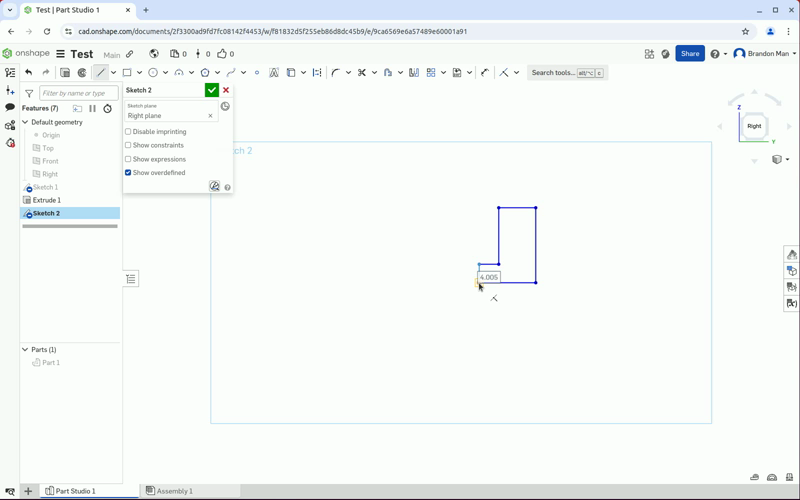
mouse_move(523, 244)
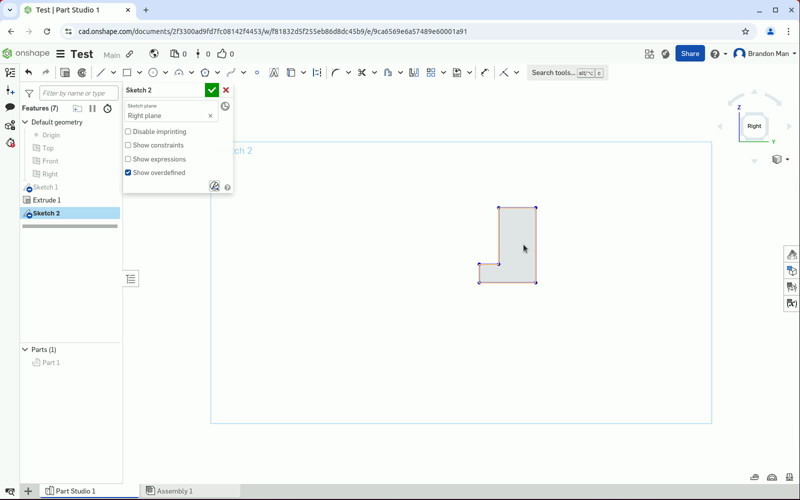
click(523, 244)
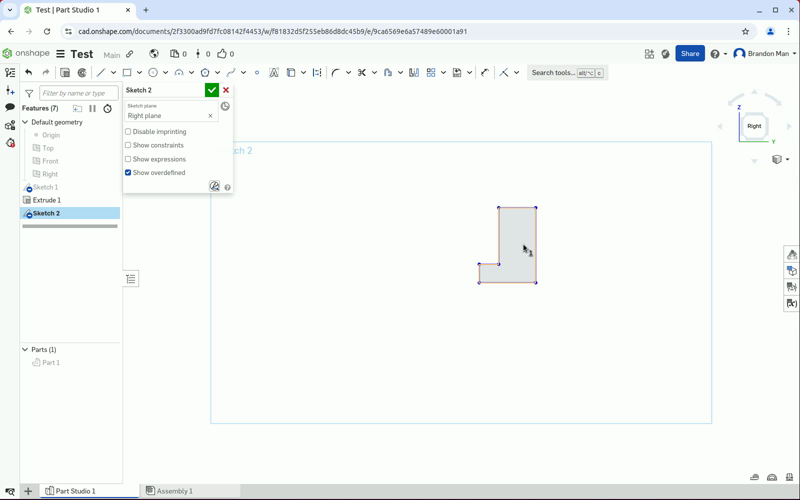
mouse_move(73, 352)
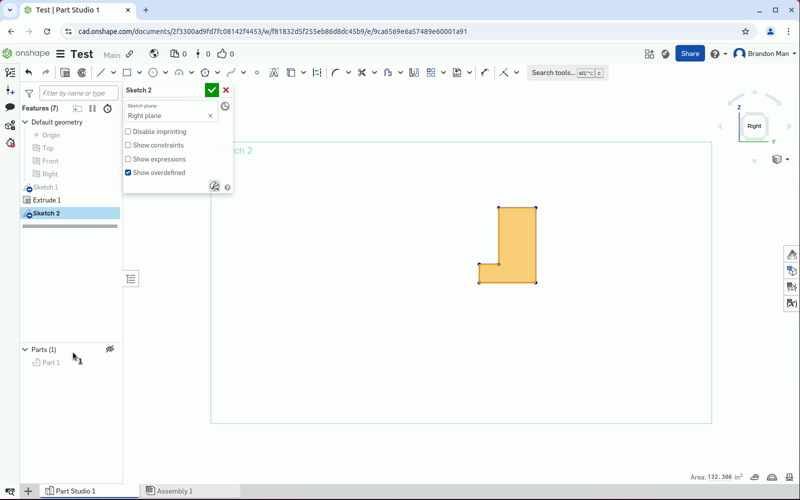
key(shift+y)
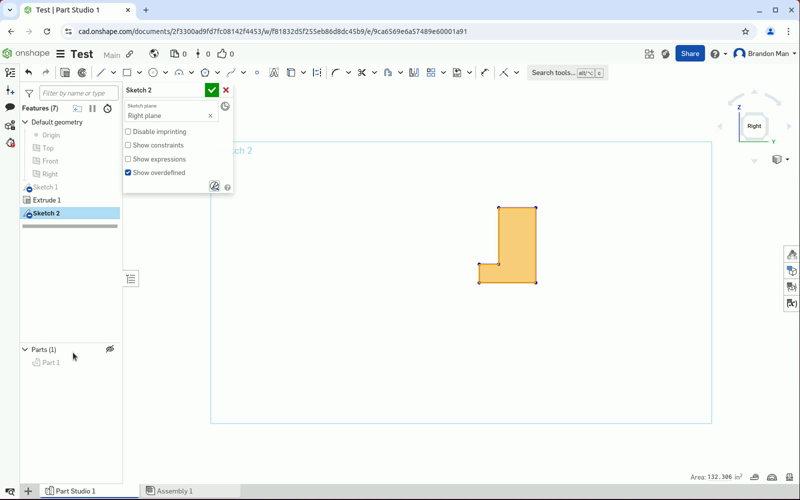
key(shift+e)
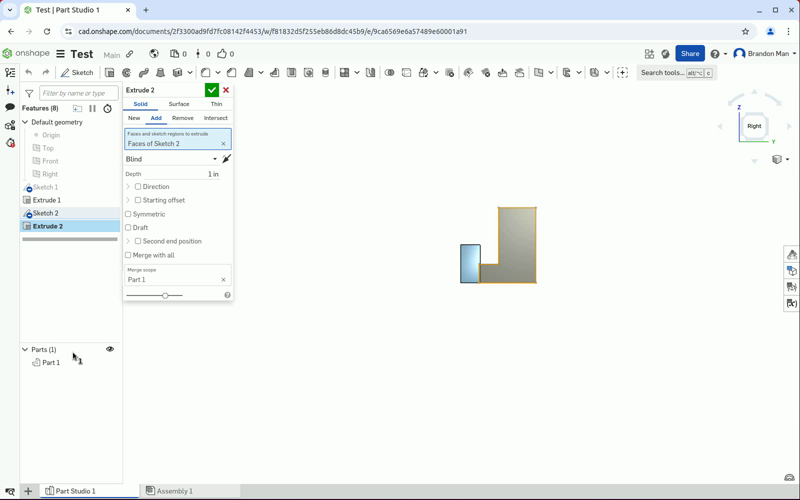
mouse_move(143, 106)
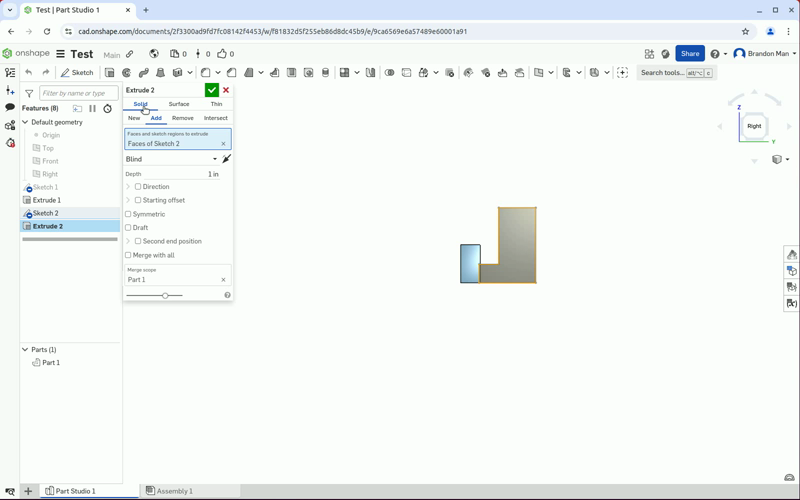
click(143, 106)
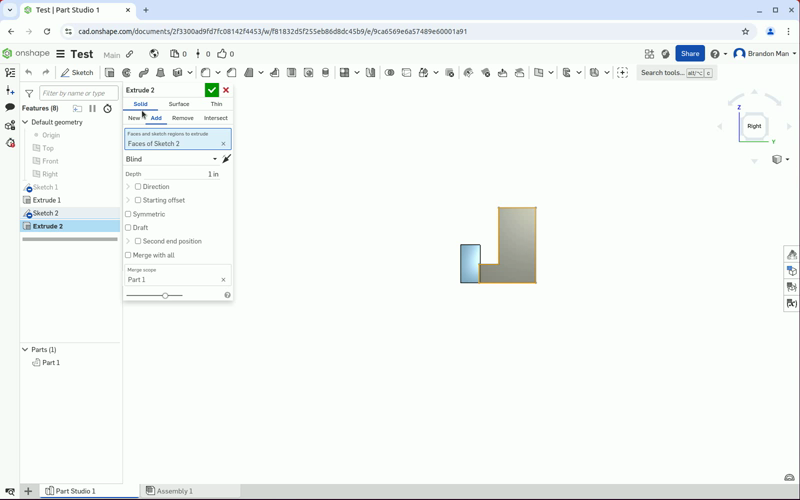
mouse_move(137, 120)
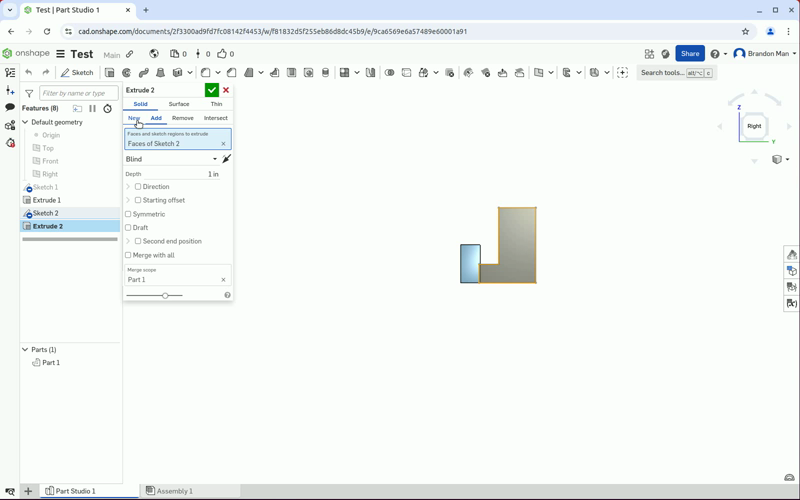
click(137, 120)
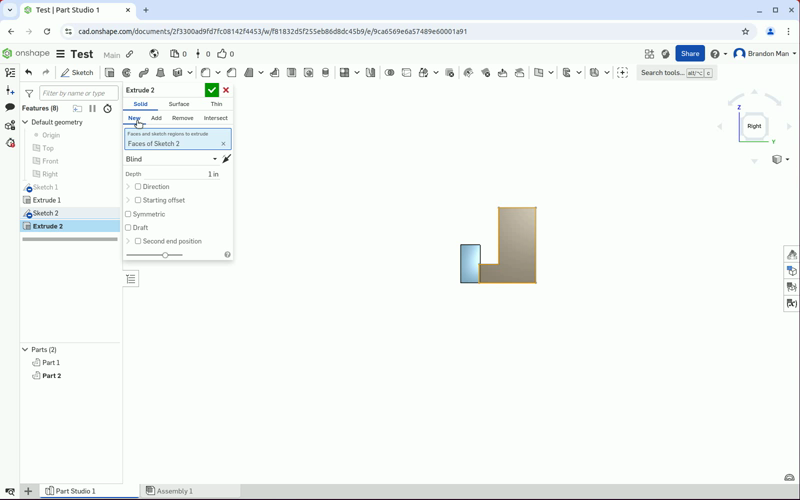
key(tab, 4)
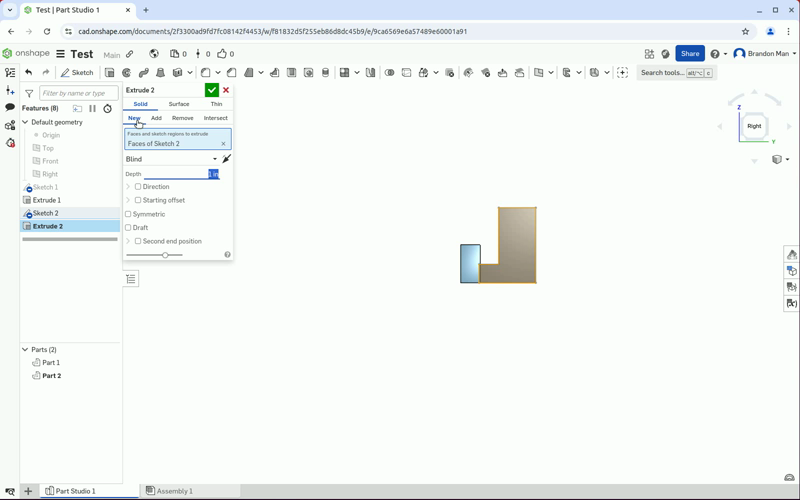
text(23.108)
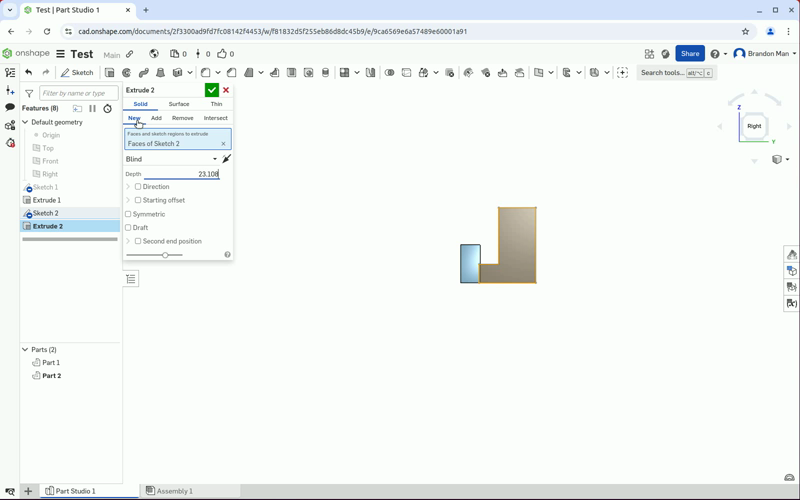
key(enter)
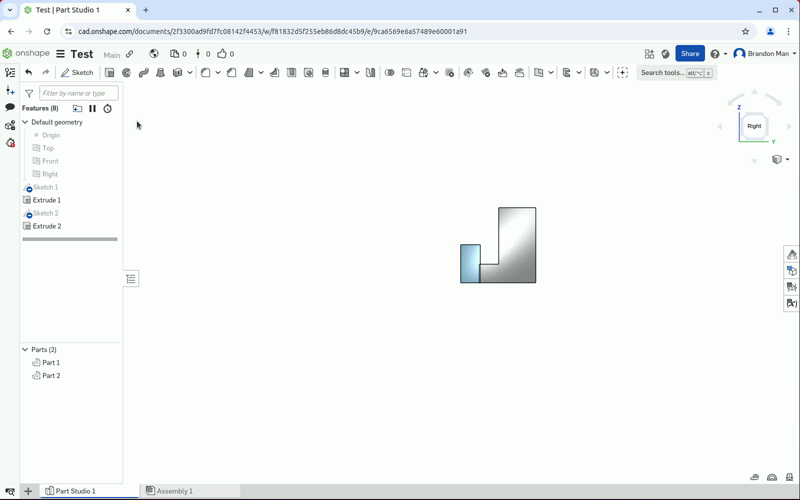
key(shift+h)
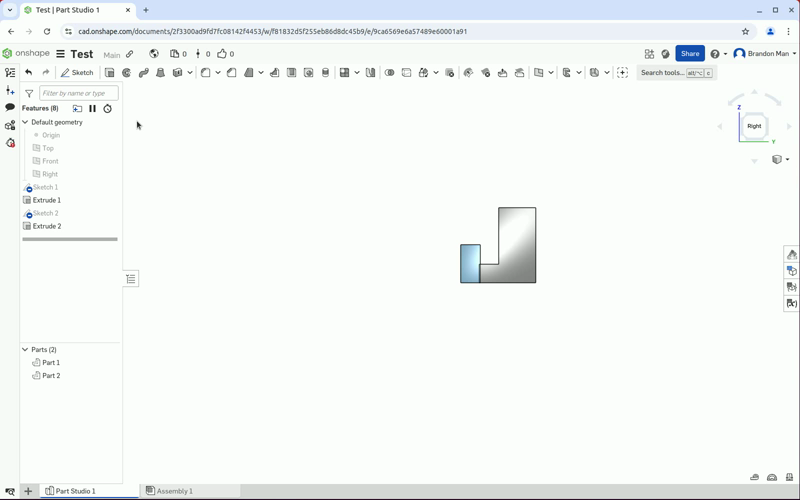
key(shift+h)
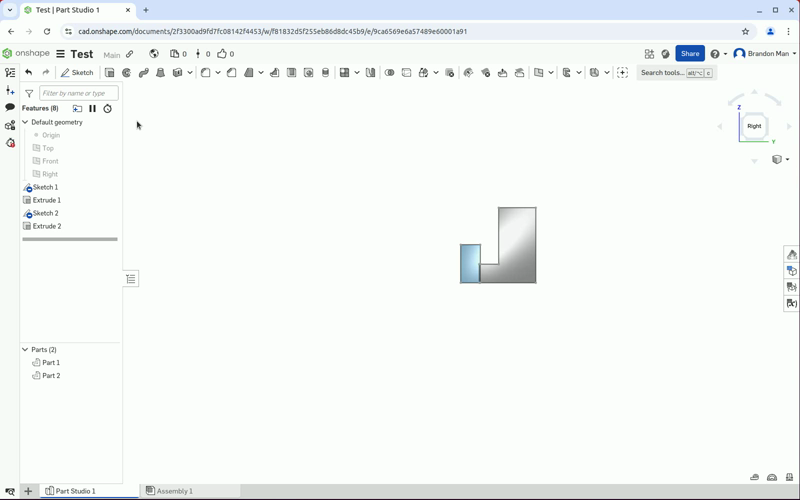
key(shift+7)
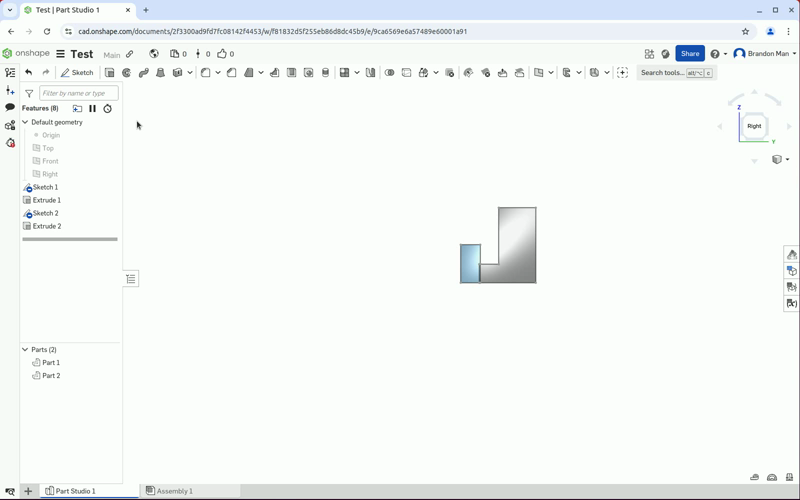
key(right, 2)
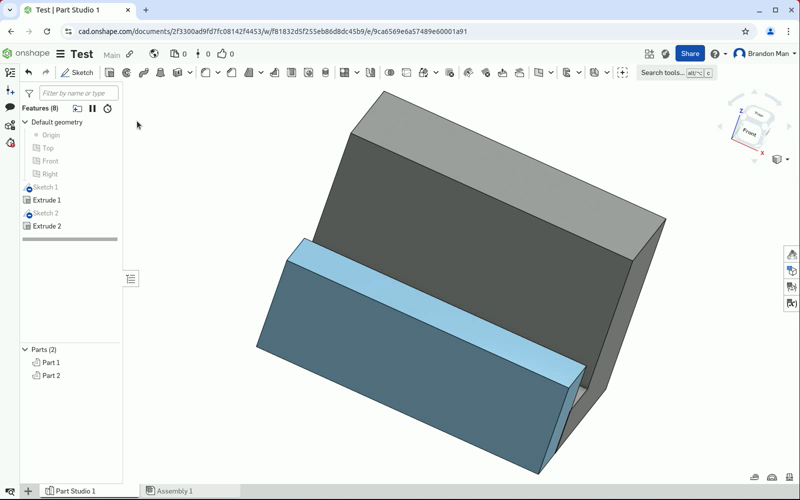
key(down, 2)
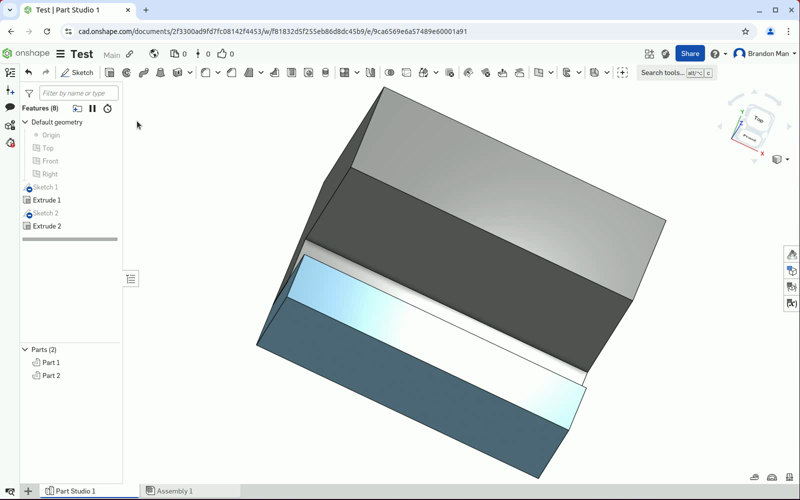
key(up, 2)
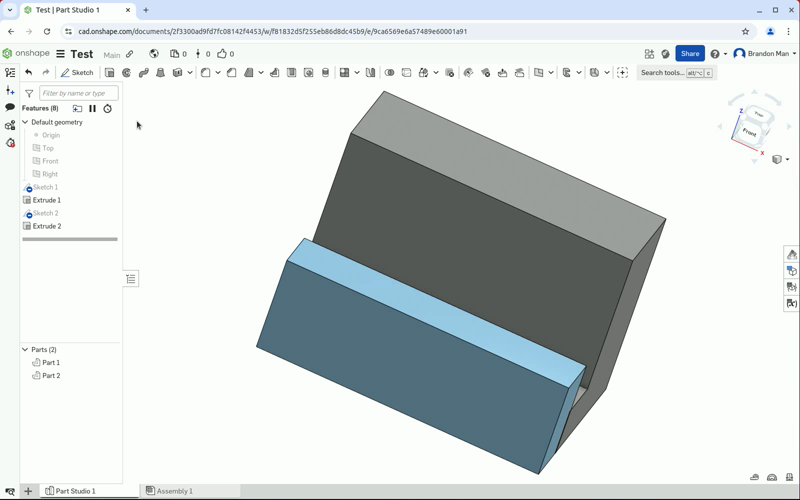
key(left, 2)
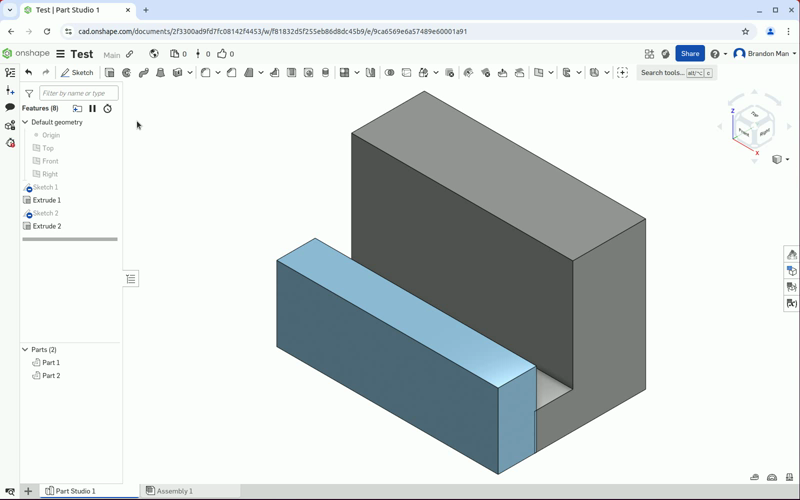
mouse_move(73, 189)
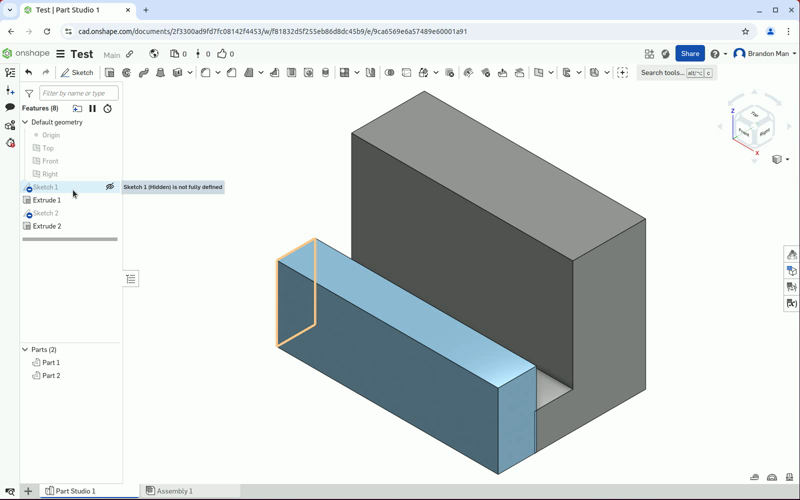
click(73, 189)